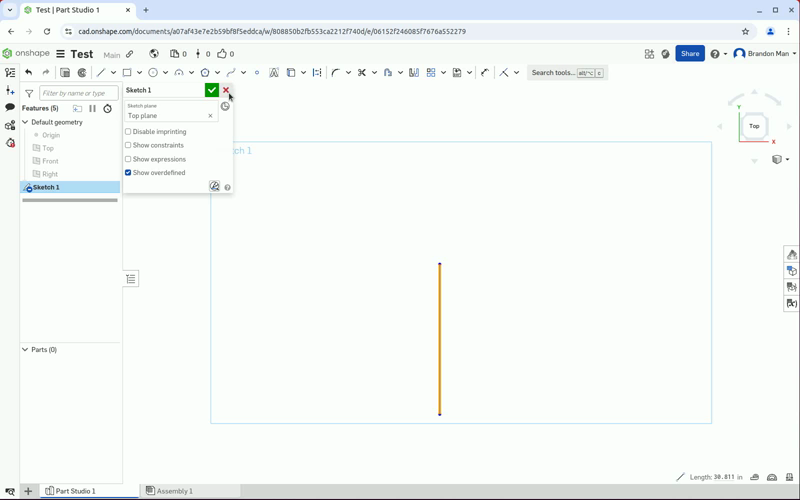
key(shift+h)
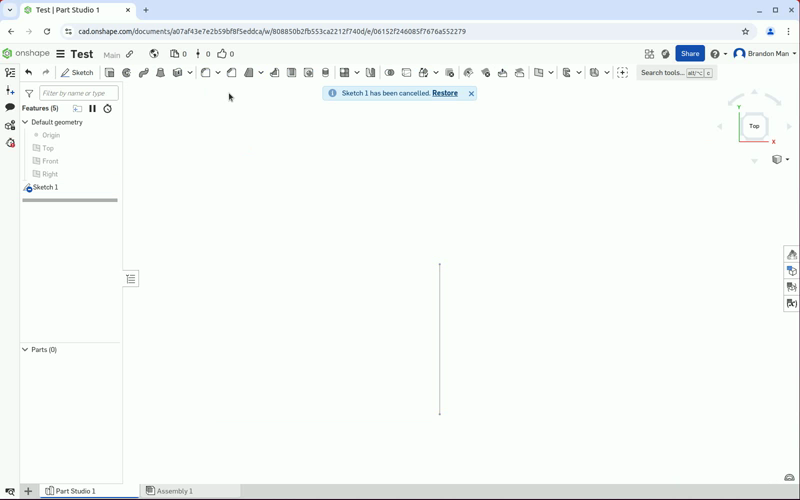
key(shift+s)
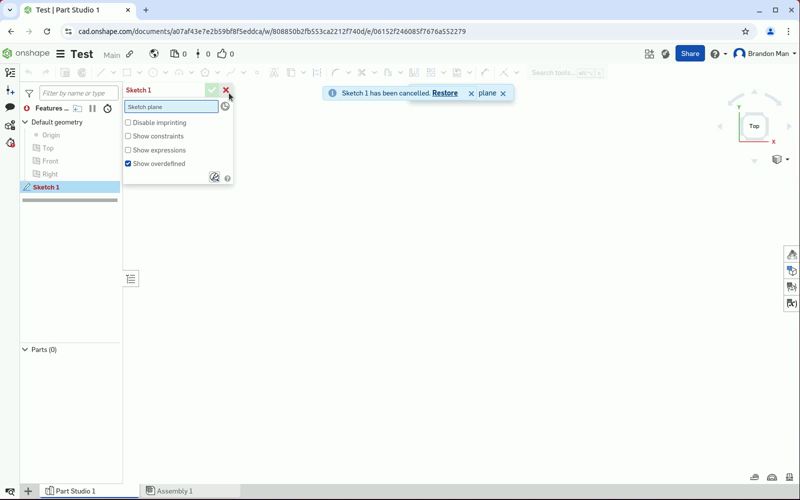
mouse_move(73, 150)
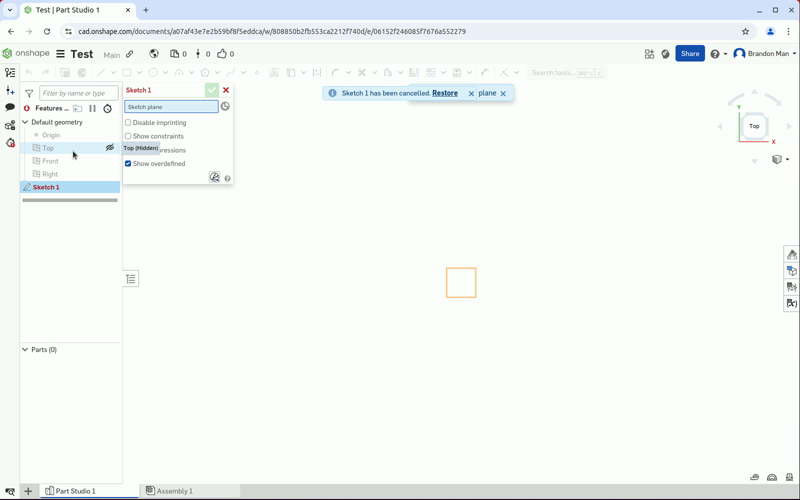
click(73, 150)
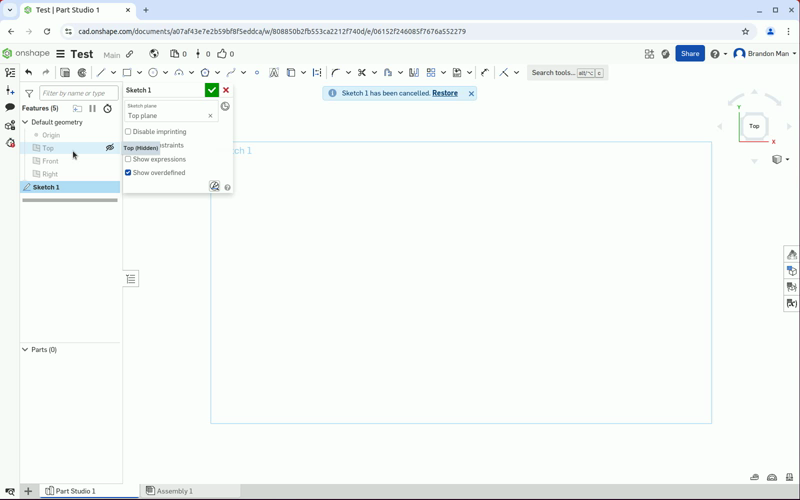
mouse_move(73, 352)
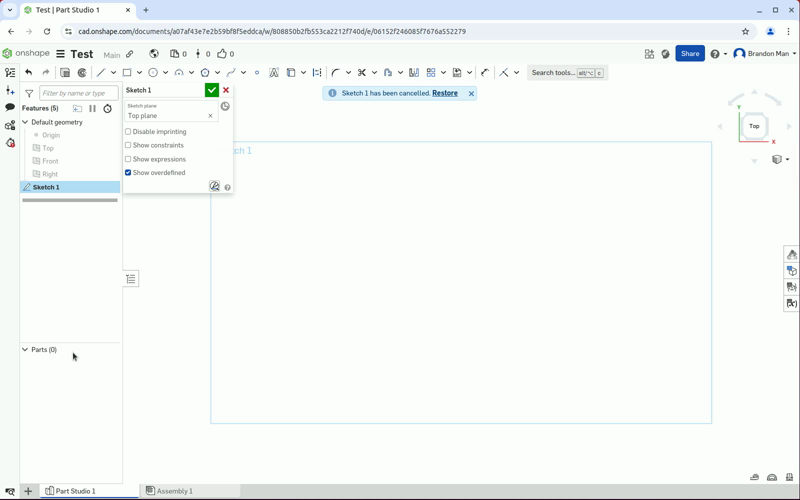
key(y)
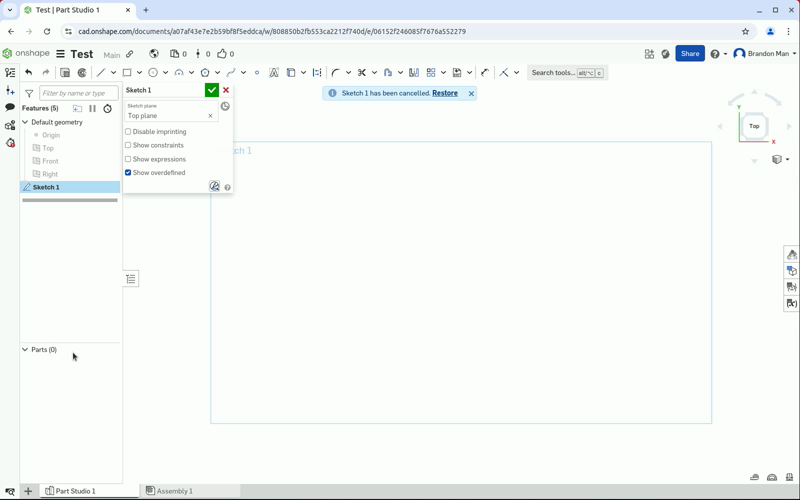
key(c)
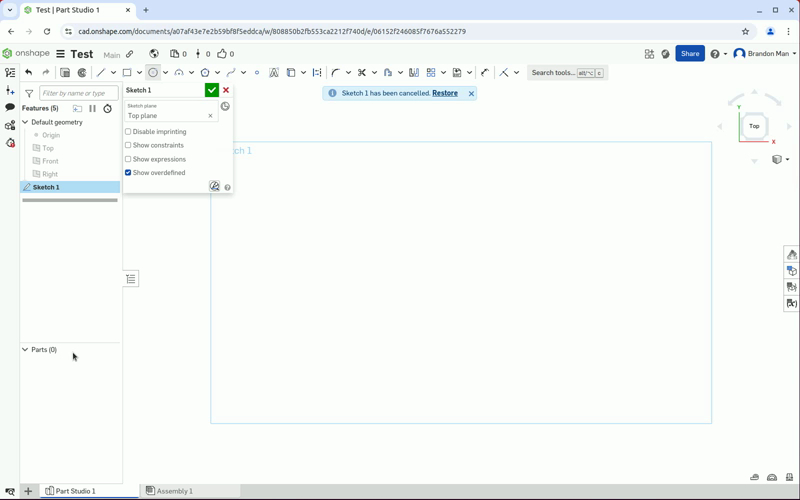
key_down(shift)
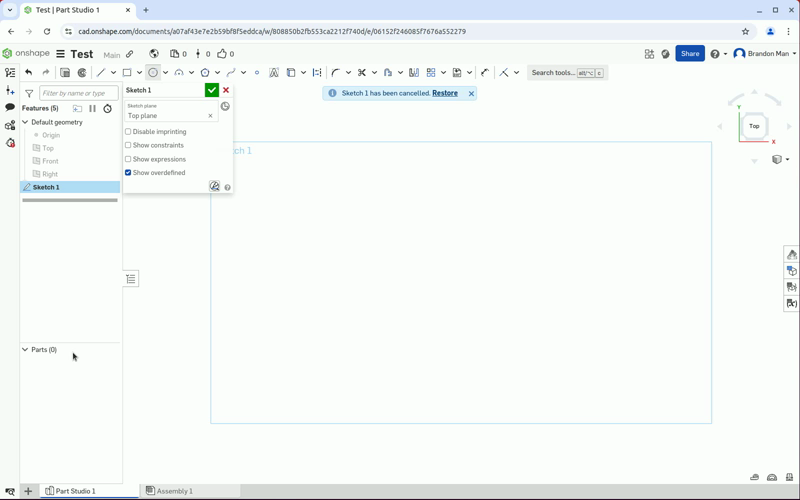
mouse_move(461, 282)
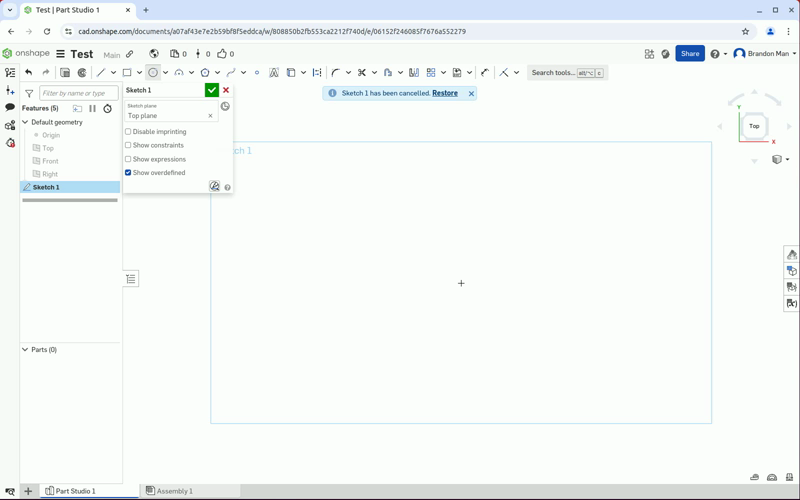
click(461, 282)
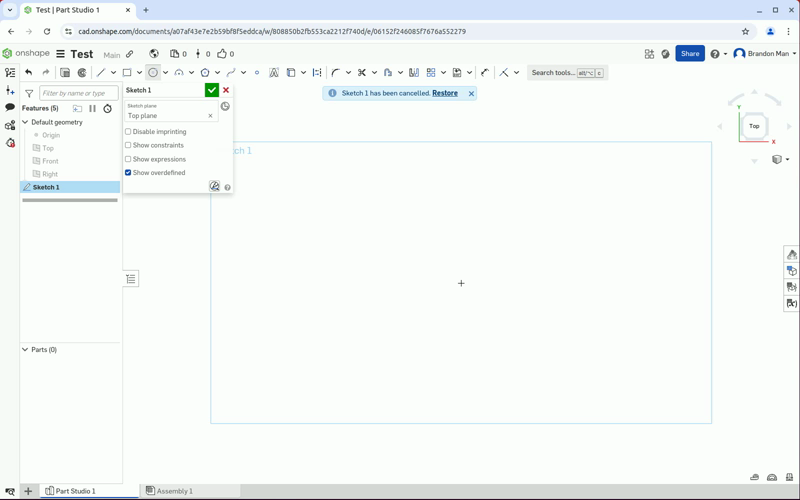
key_up(shift)
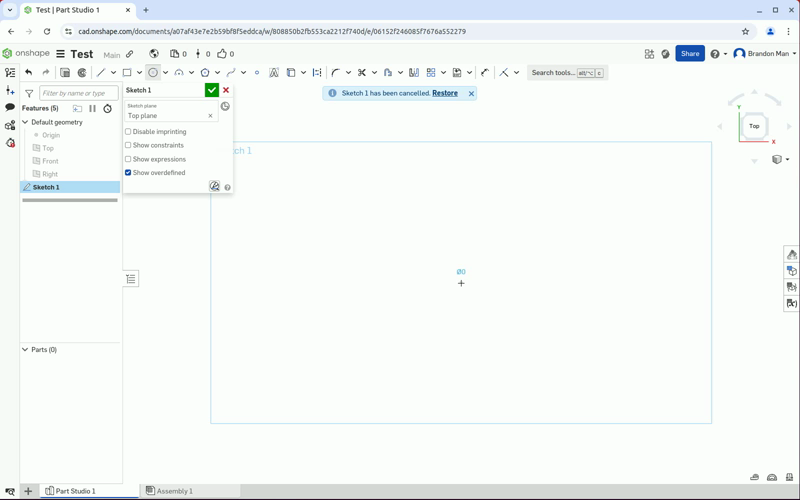
mouse_move(484, 282)
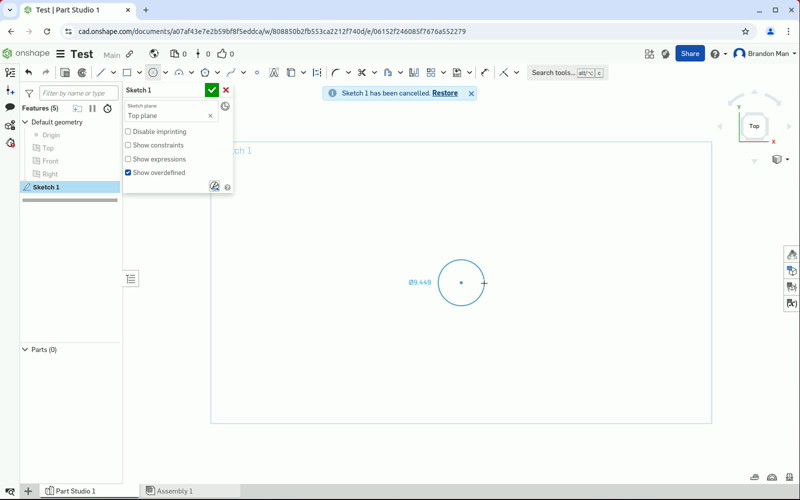
click(484, 282)
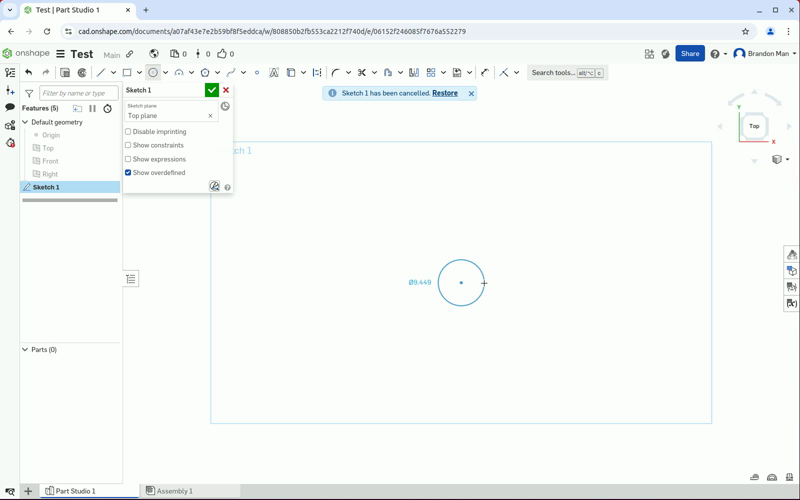
key(esc)
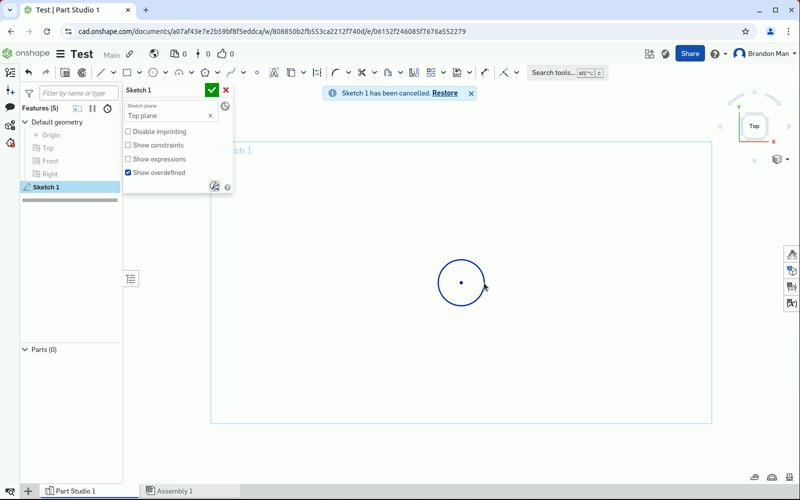
mouse_move(469, 280)
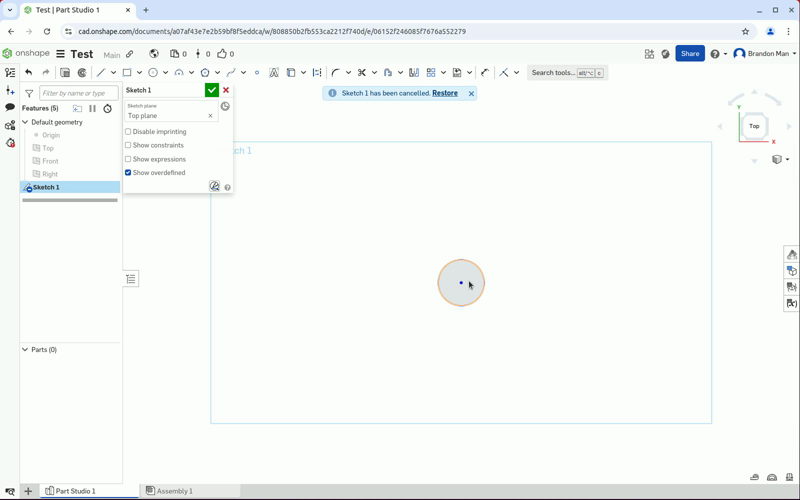
scroll(6)
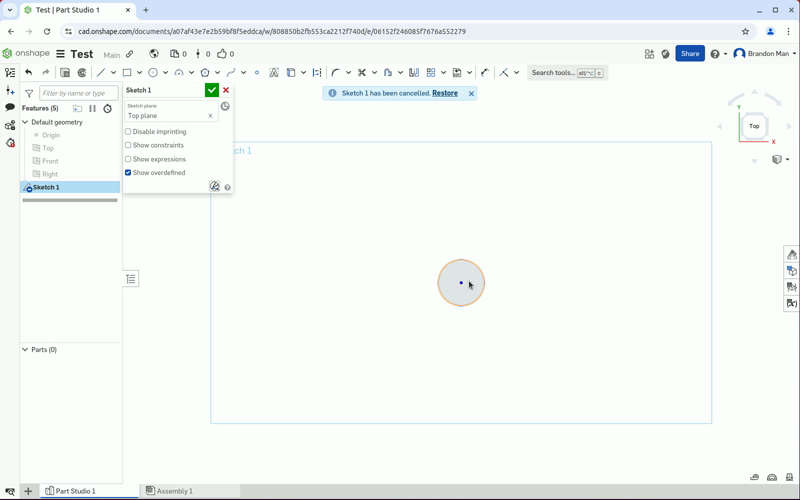
scroll(6)
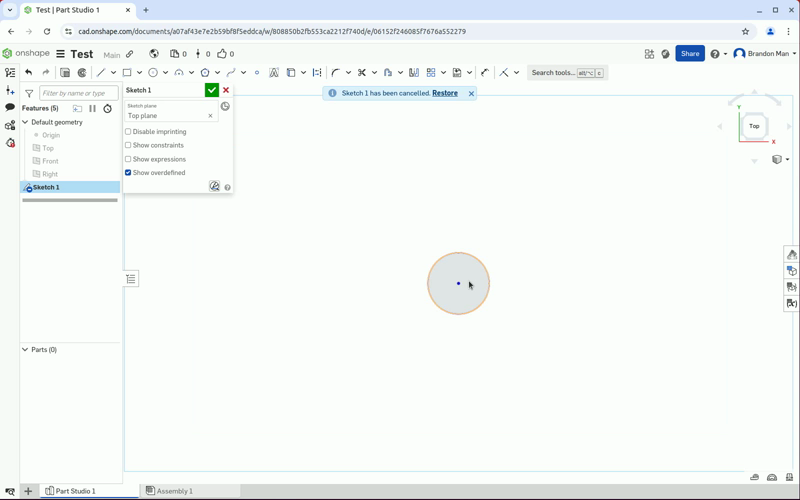
scroll(6)
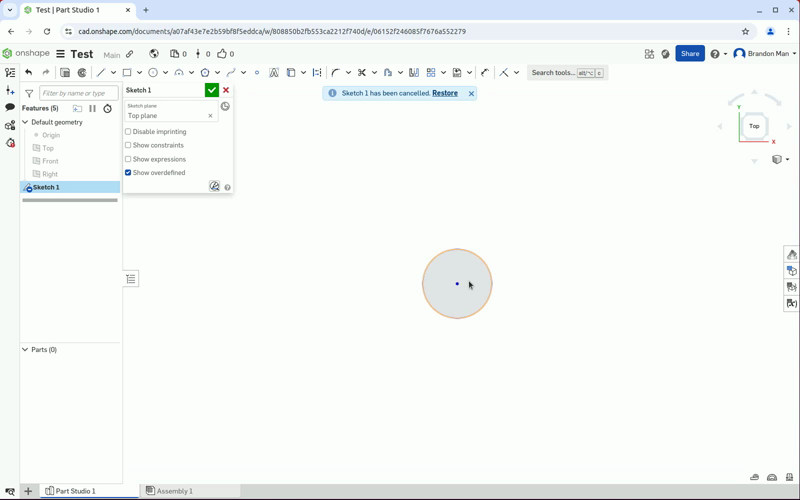
scroll(6)
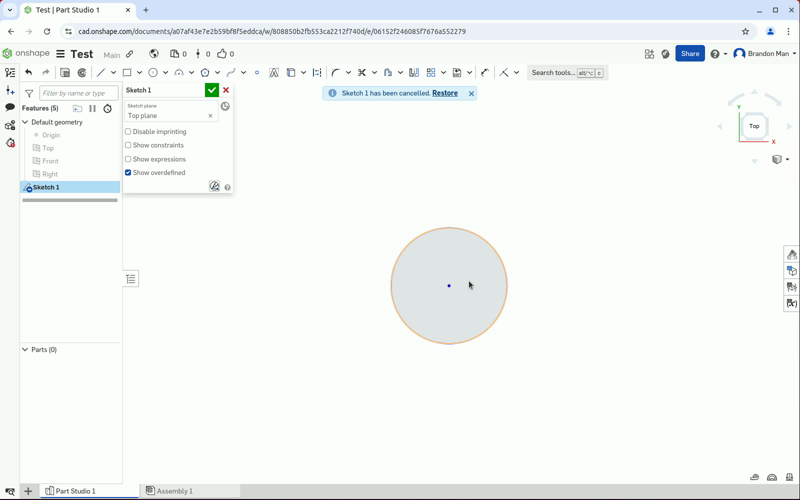
scroll(6)
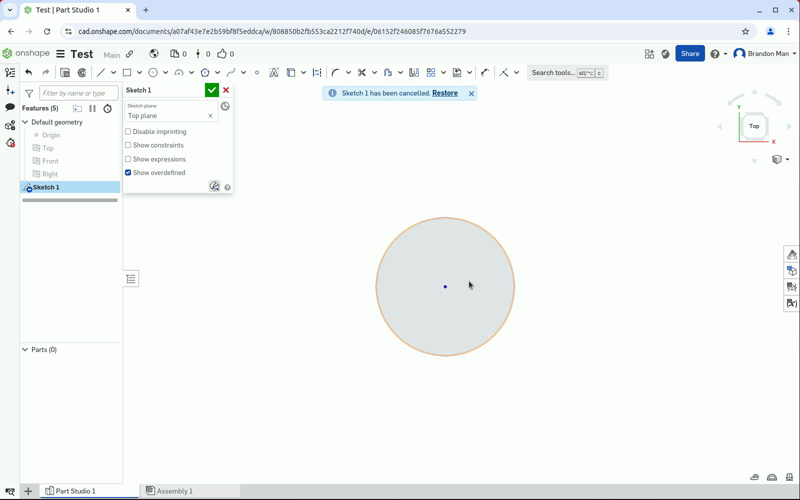
scroll(6)
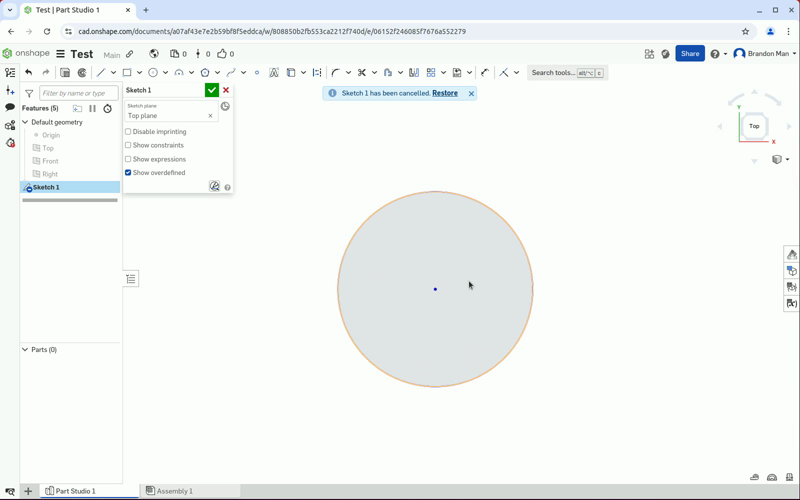
scroll(6)
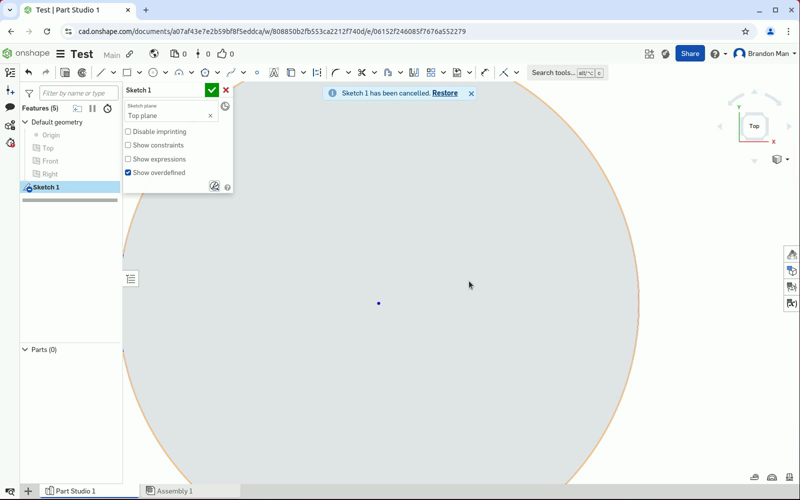
click(469, 280)
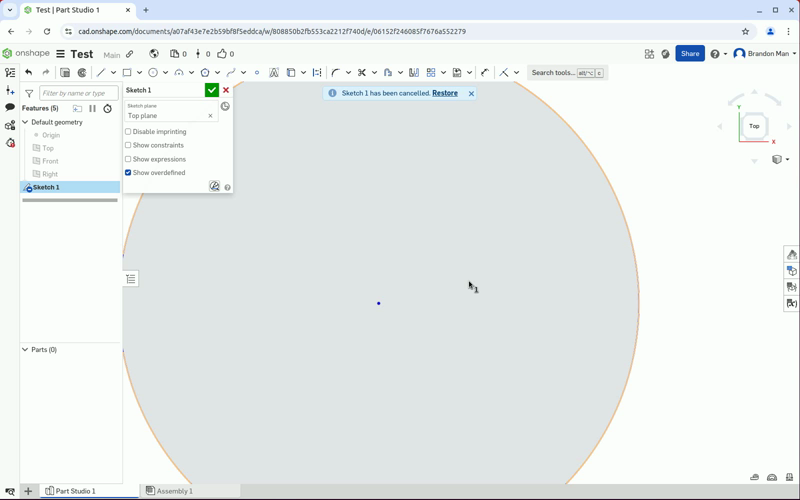
scroll(-6)
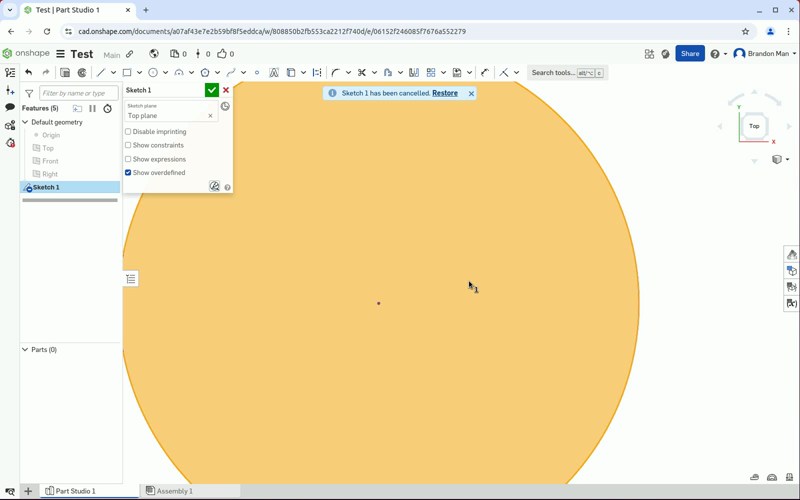
scroll(-6)
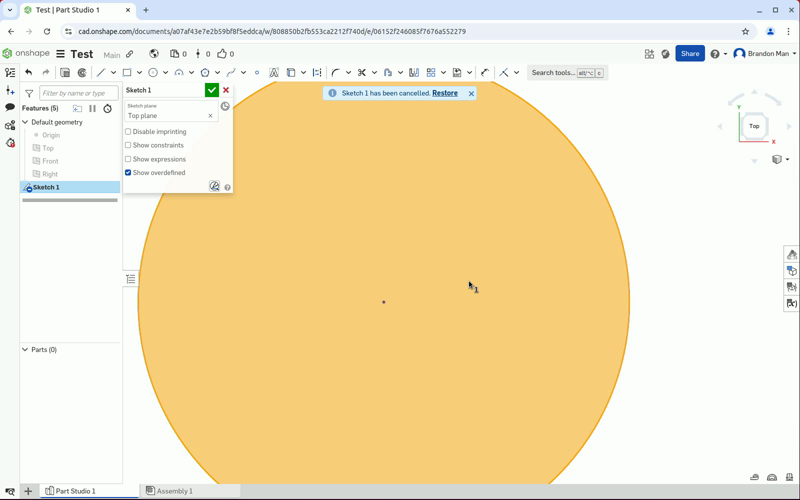
scroll(-6)
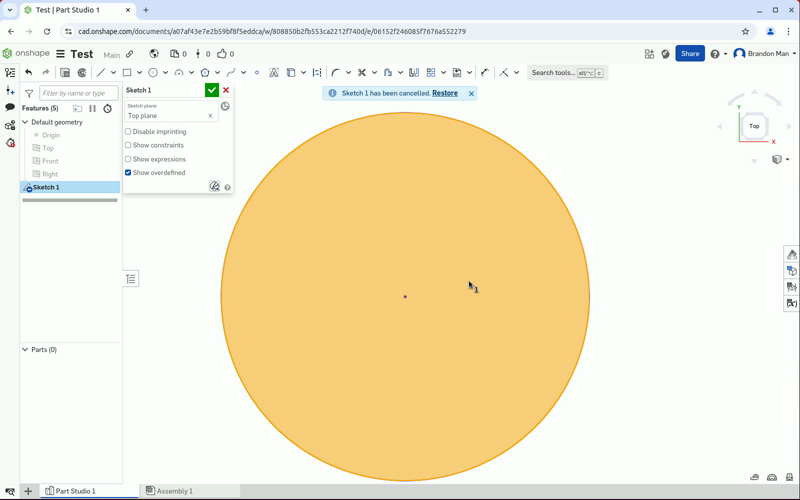
scroll(-6)
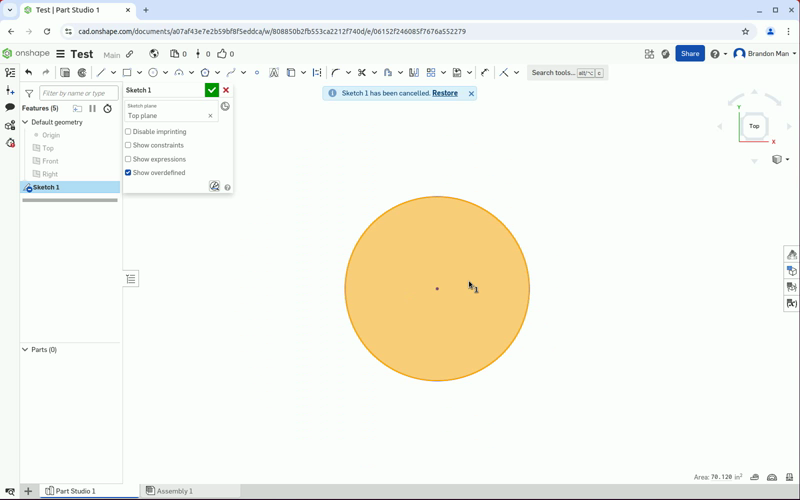
scroll(-6)
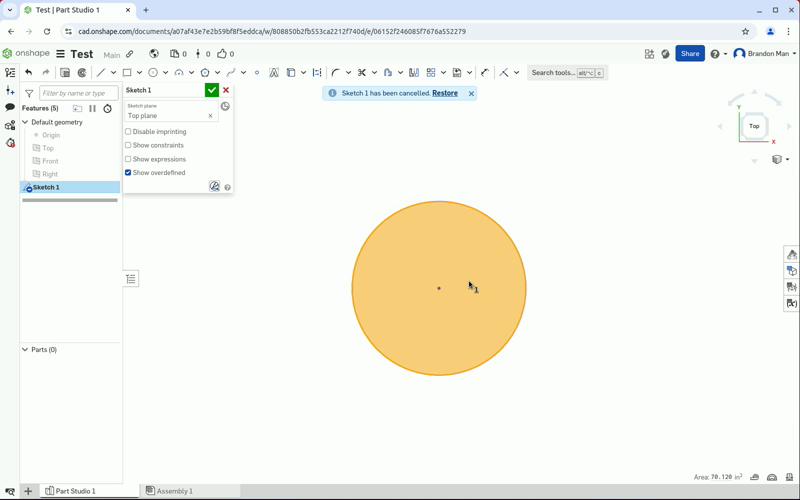
scroll(-6)
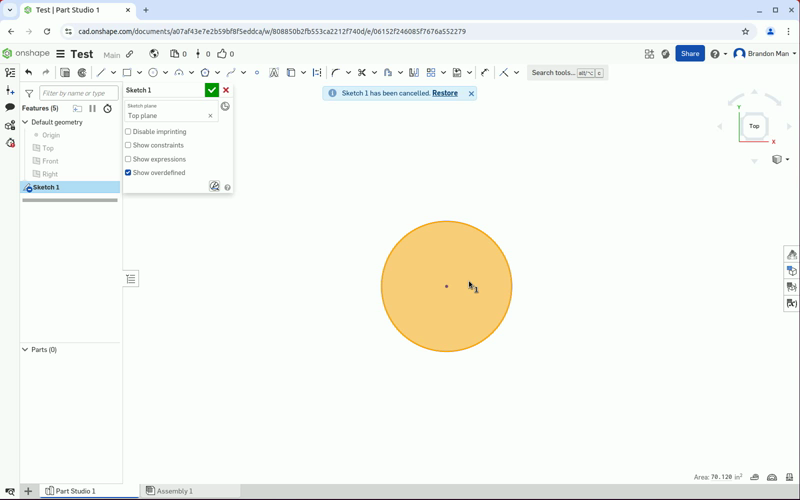
scroll(-6)
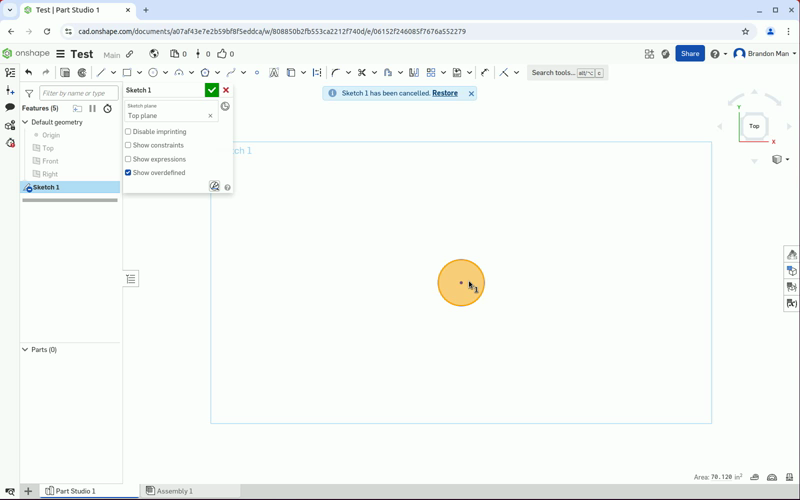
mouse_move(73, 352)
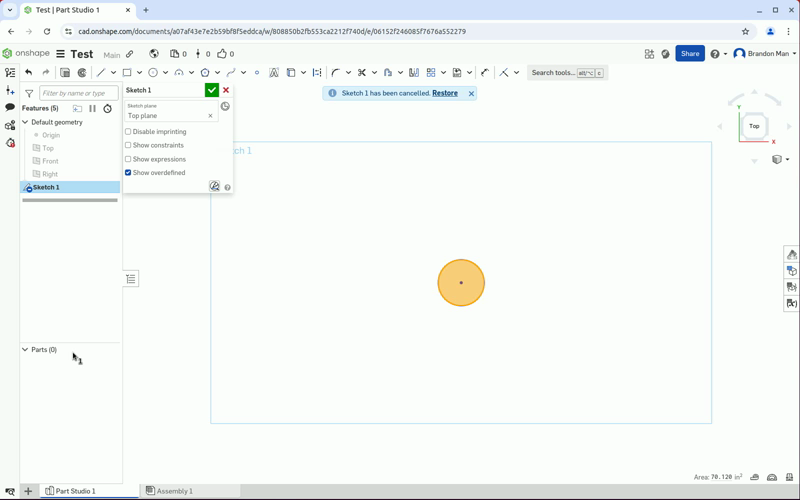
key(shift+y)
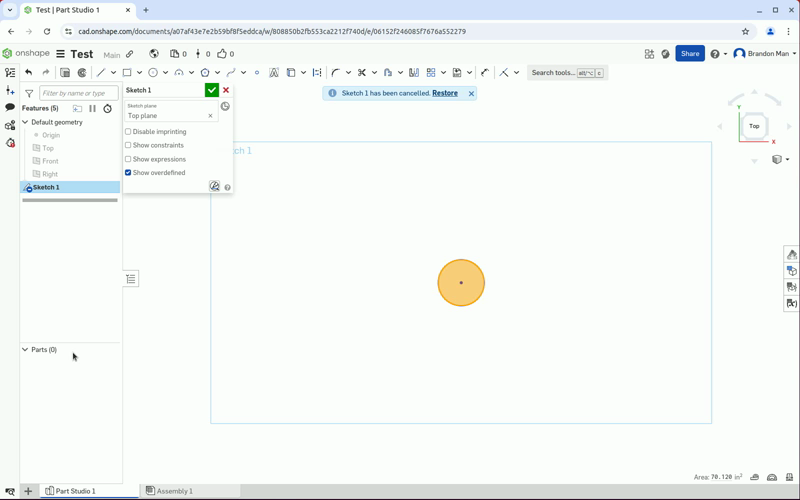
key(shift+e)
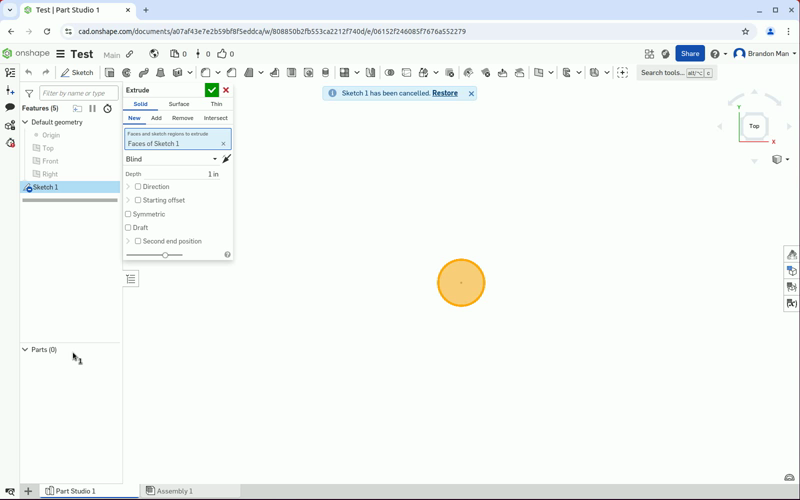
mouse_move(143, 106)
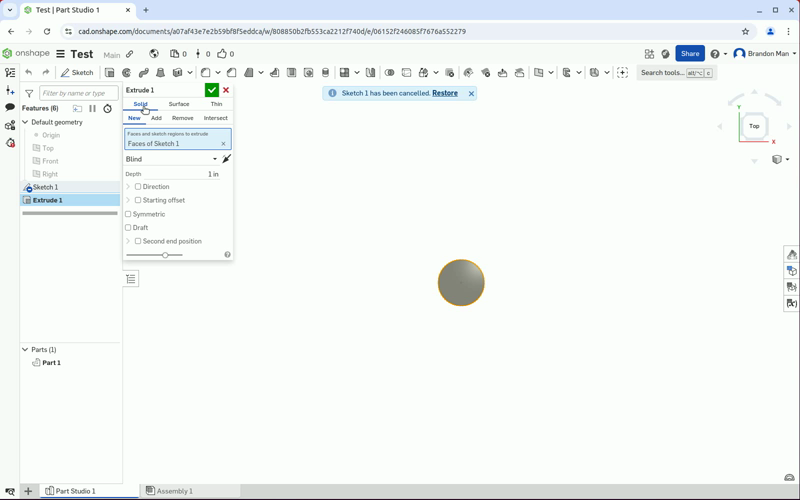
click(143, 106)
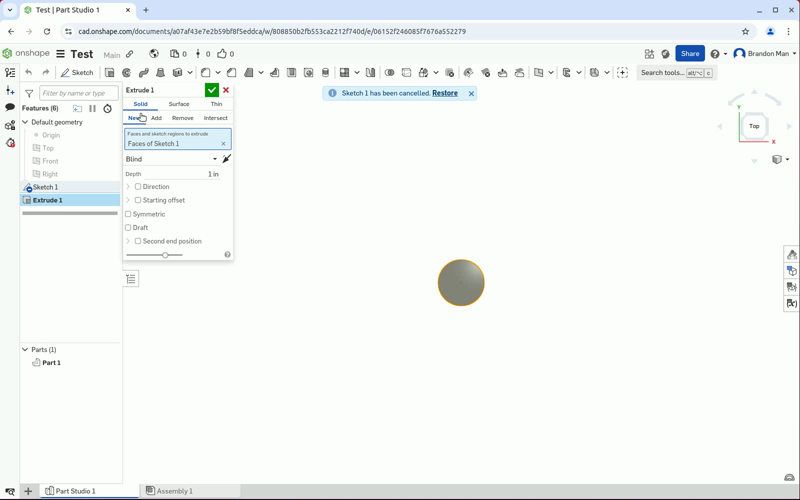
mouse_move(137, 120)
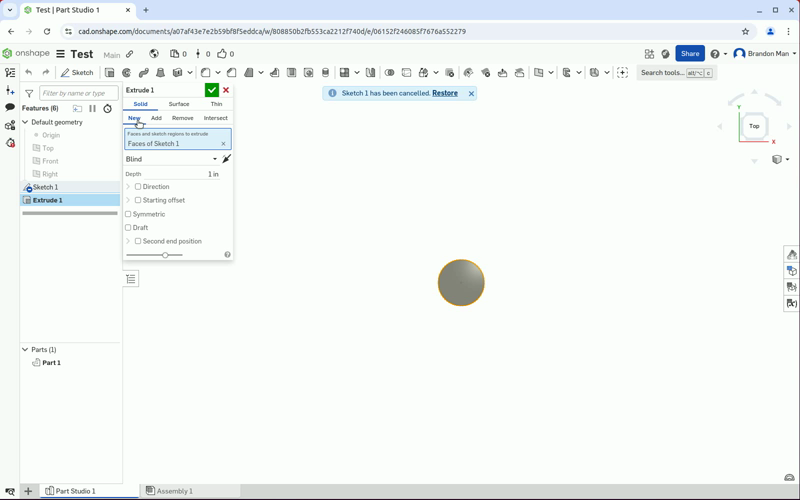
click(137, 120)
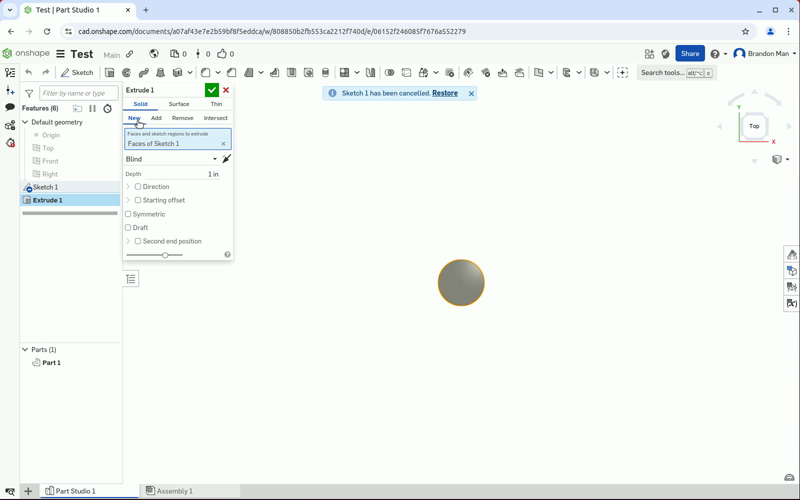
key(tab, 4)
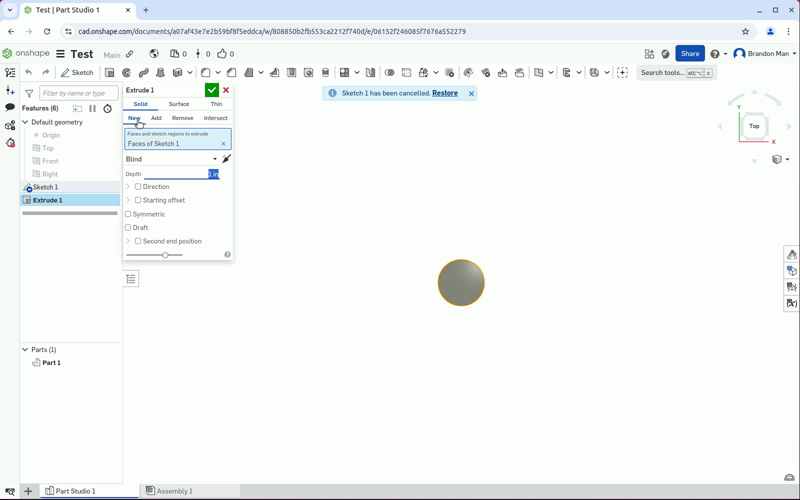
text(3.37)
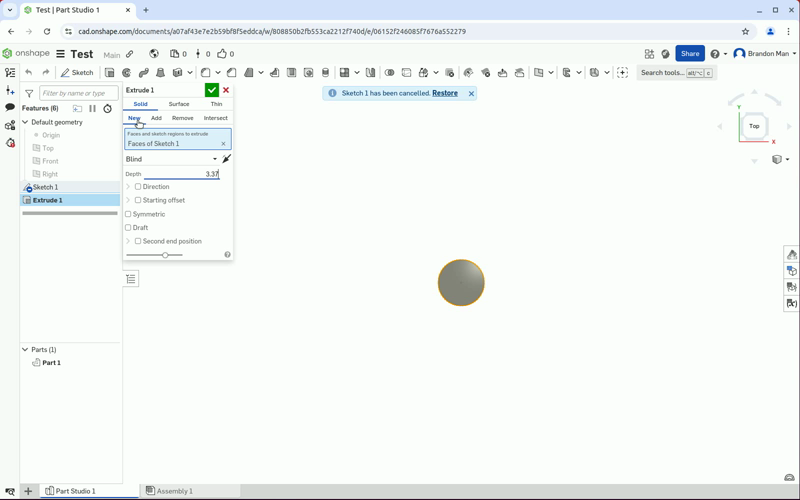
key(enter)
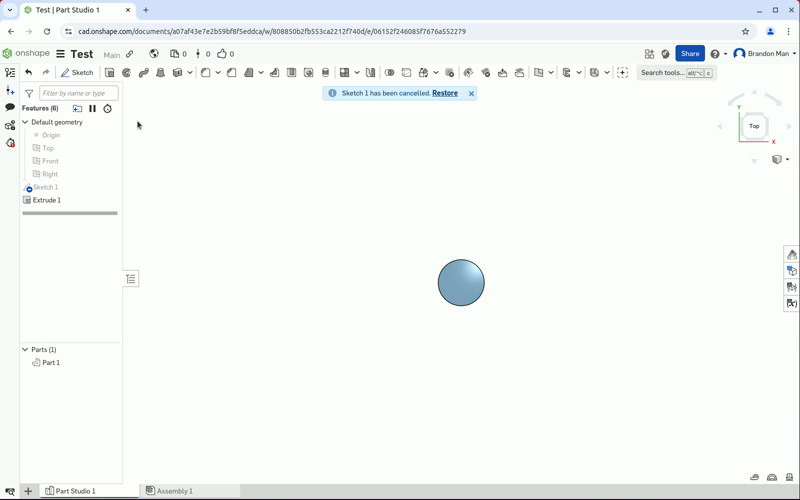
key(shift+h)
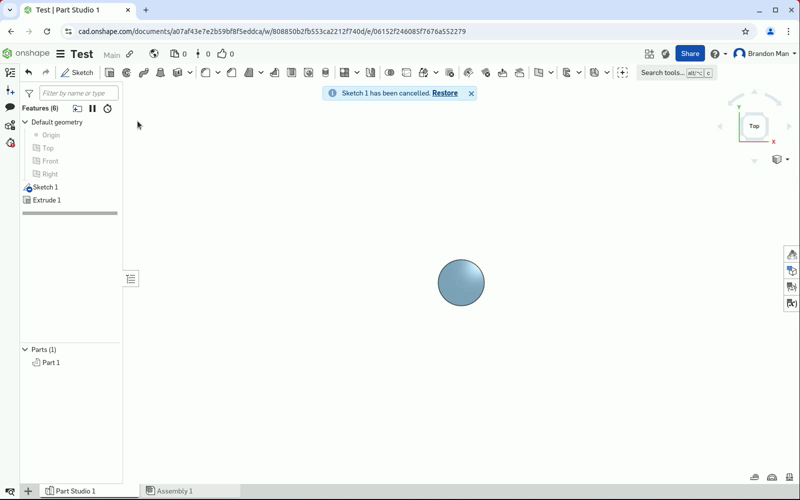
key(shift+h)
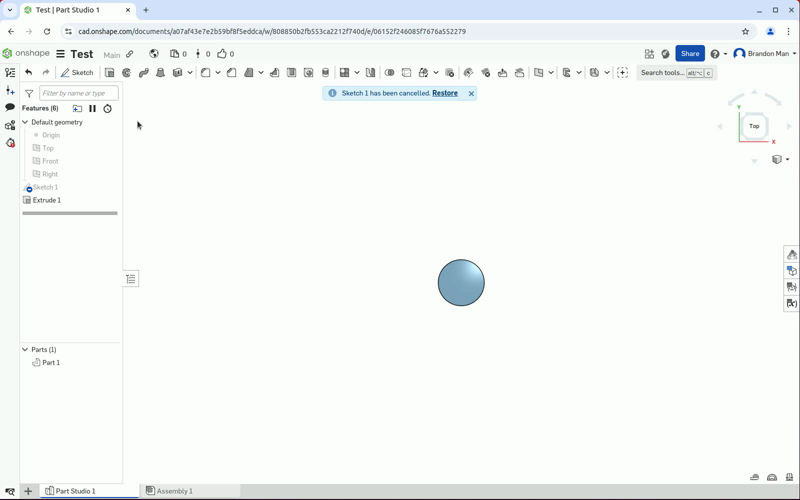
mouse_move(73, 189)
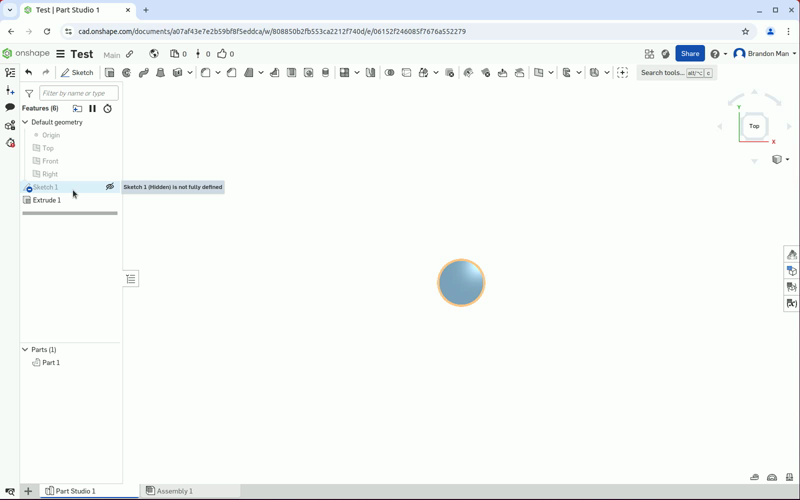
click(73, 189)
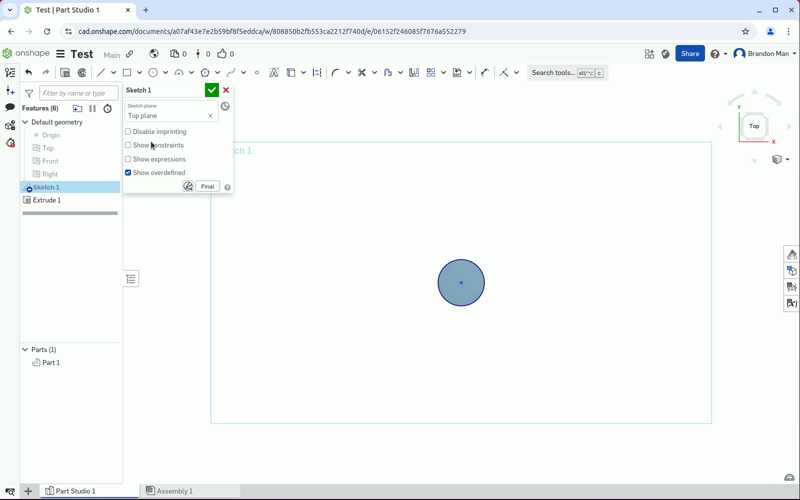
mouse_move(229, 92)
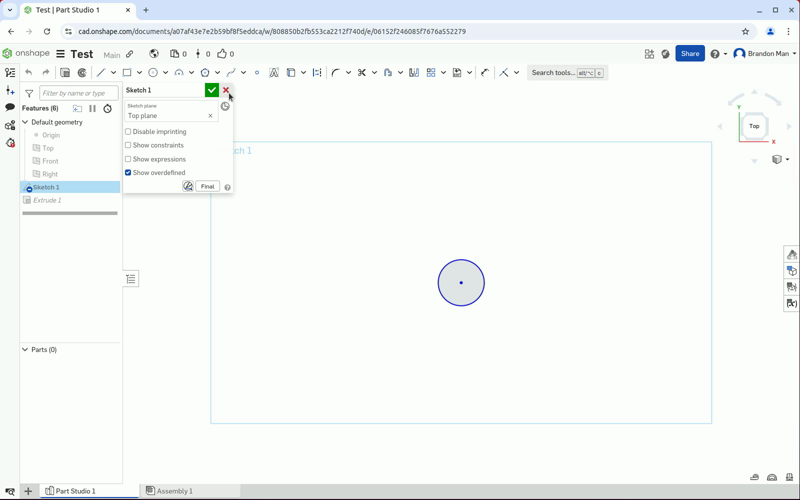
click(229, 92)
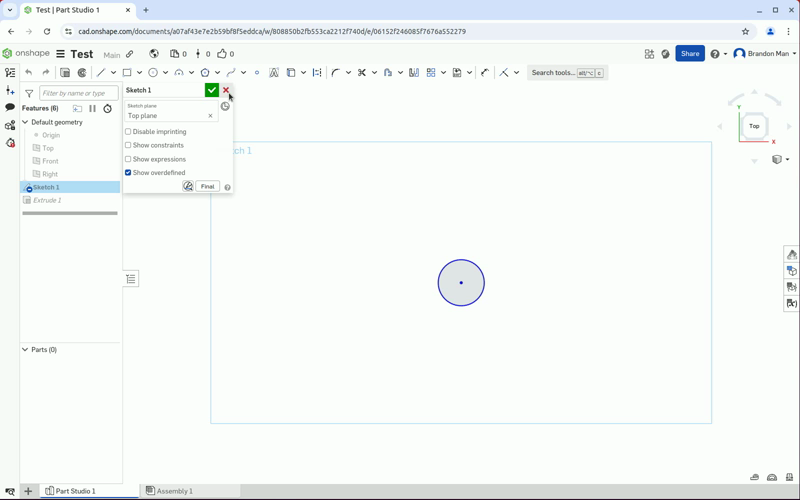
key(shift+s)
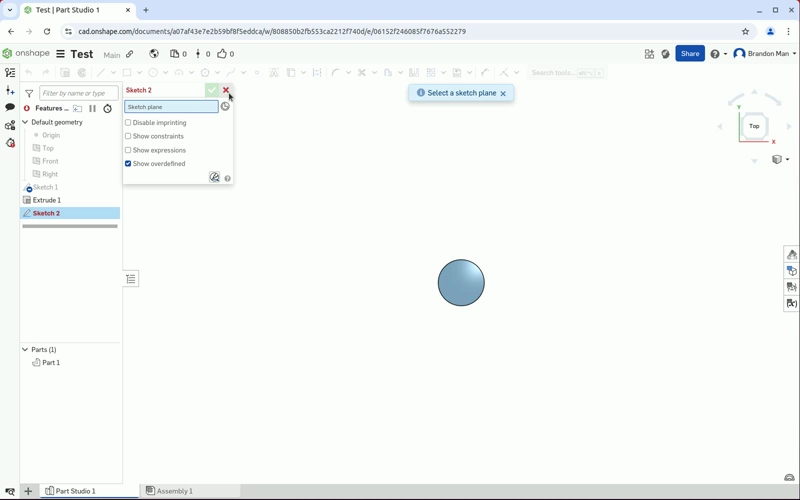
mouse_move(73, 150)
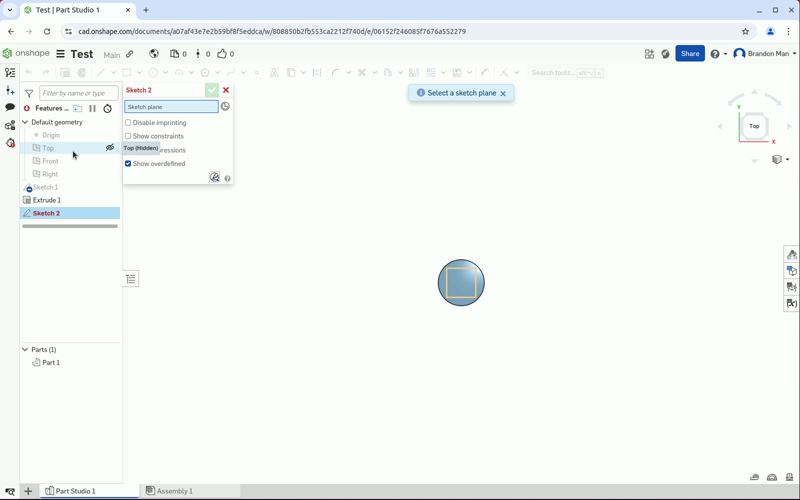
click(73, 150)
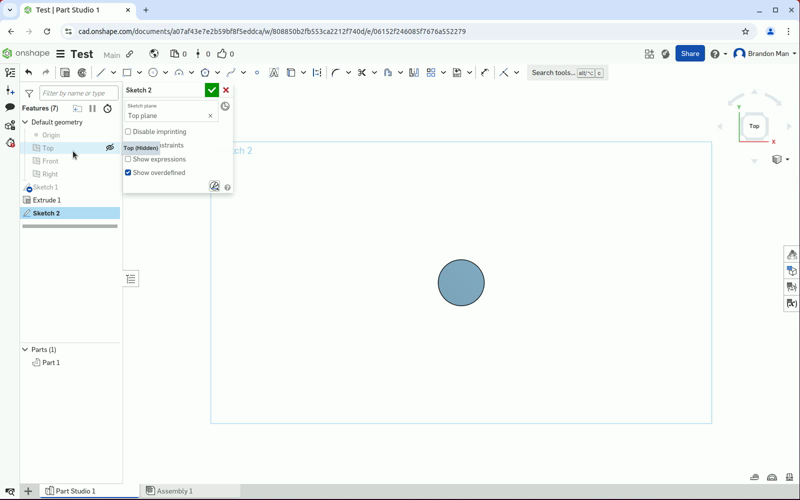
mouse_move(73, 352)
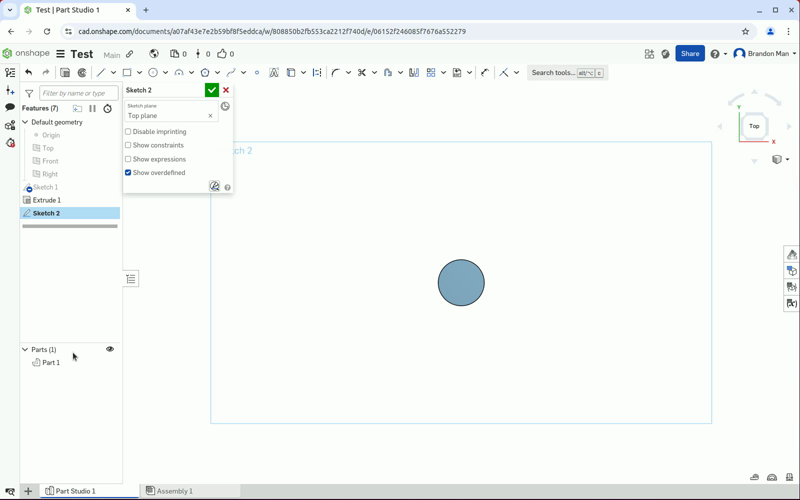
key(y)
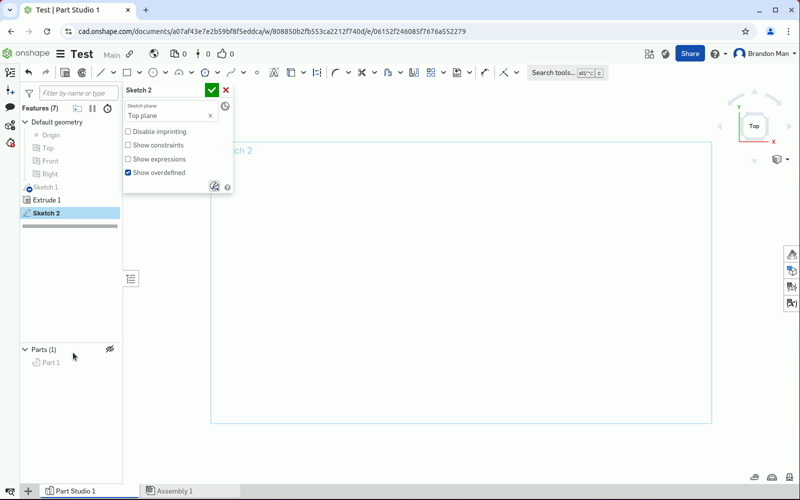
key(c)
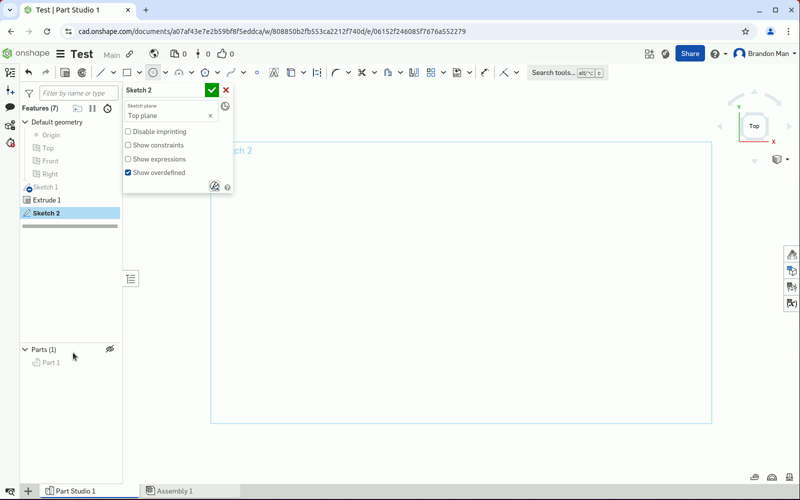
key_down(shift)
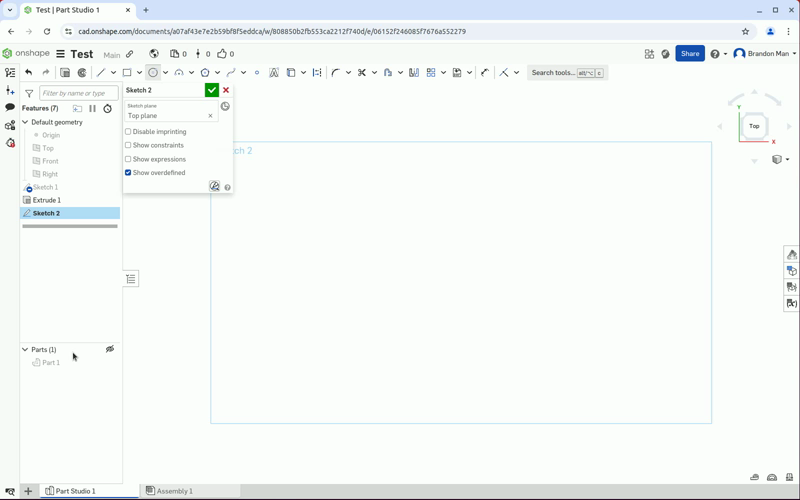
mouse_move(461, 282)
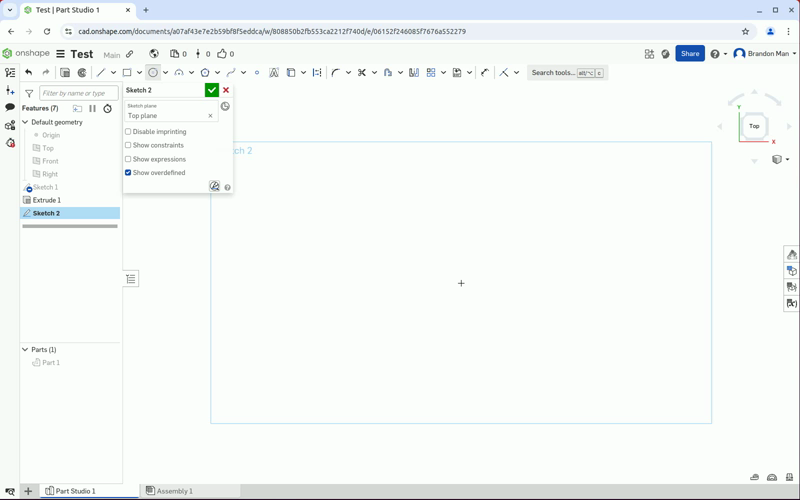
click(461, 282)
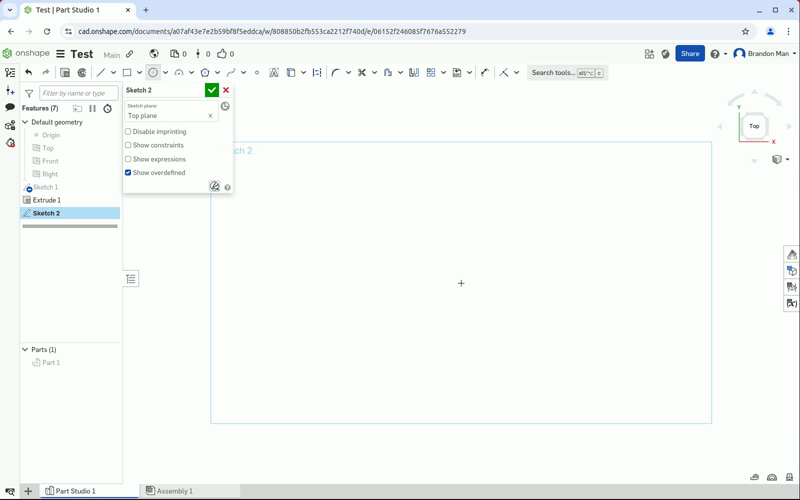
key_up(shift)
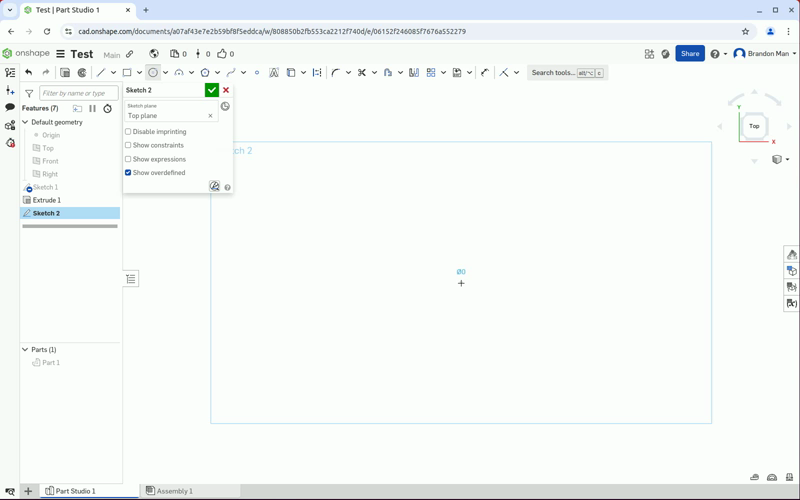
mouse_move(484, 282)
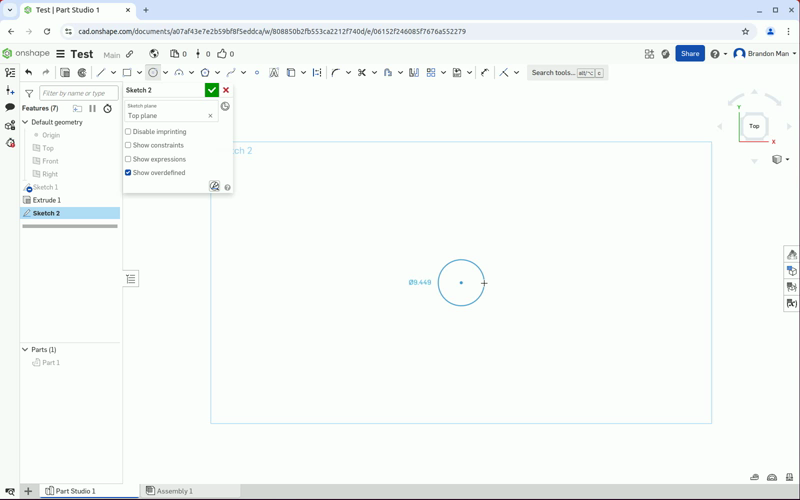
click(484, 282)
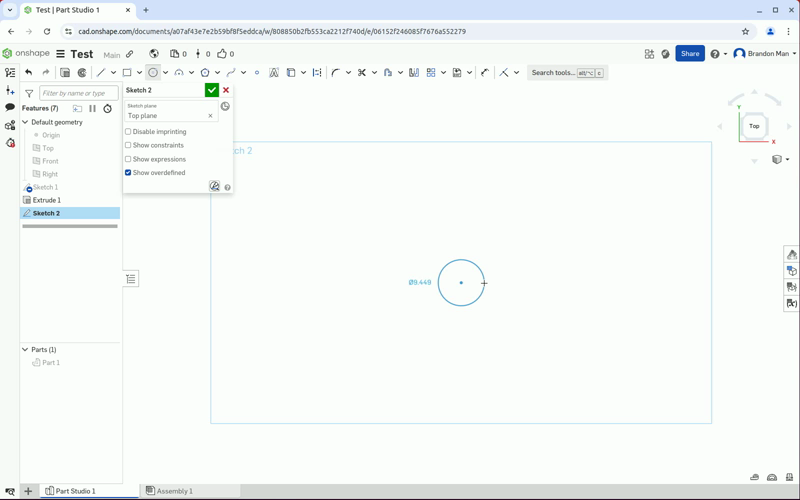
key(esc)
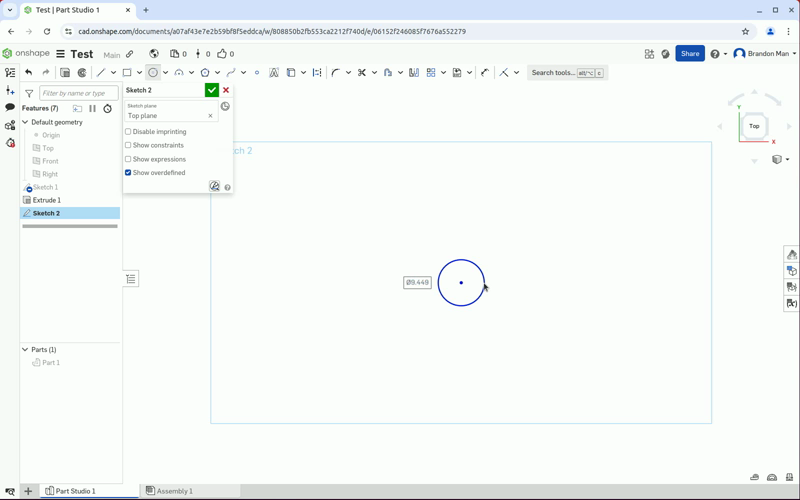
key(c)
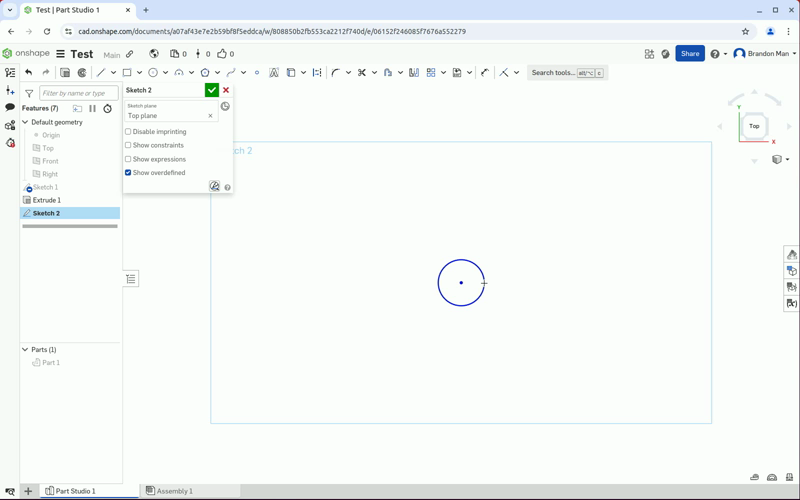
key_down(shift)
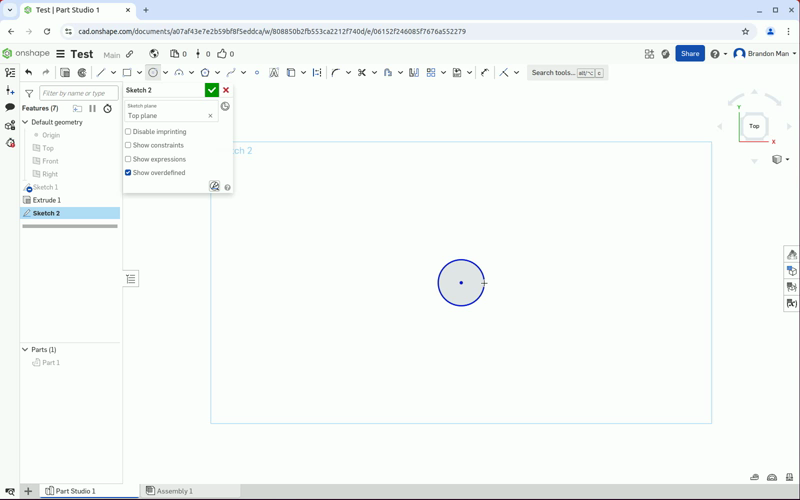
mouse_move(461, 282)
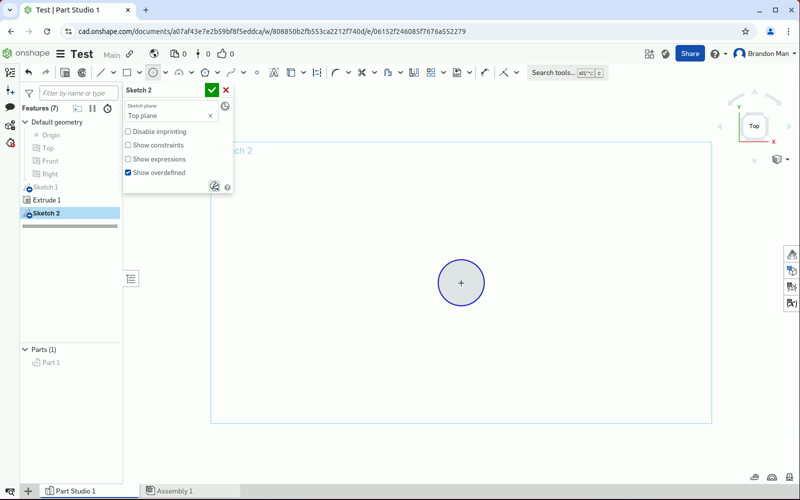
click(461, 282)
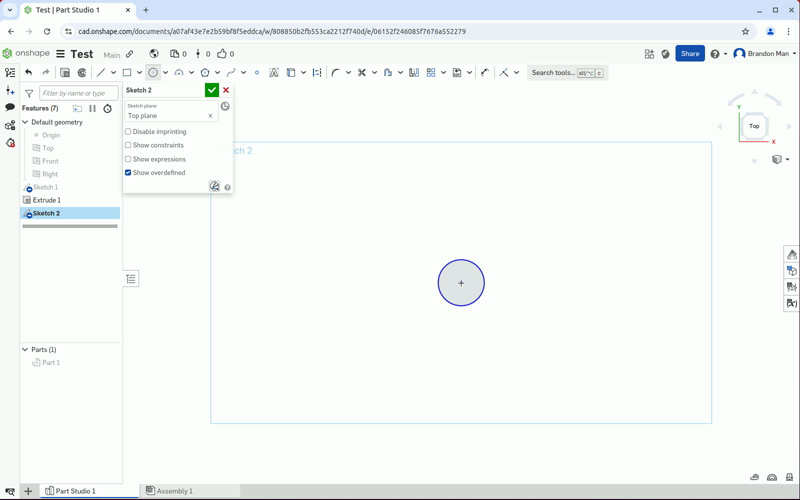
key_up(shift)
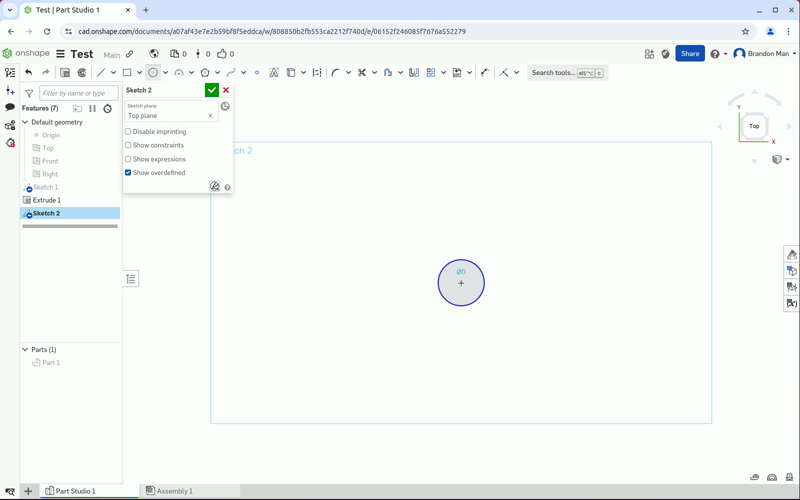
mouse_move(481, 282)
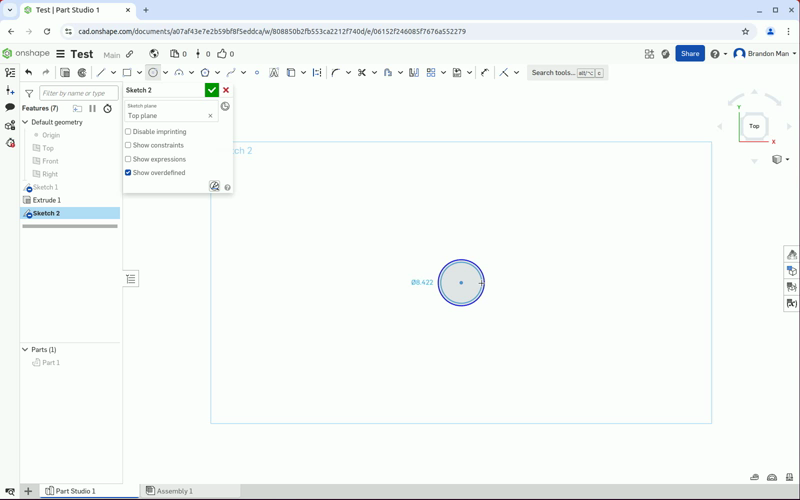
scroll(6)
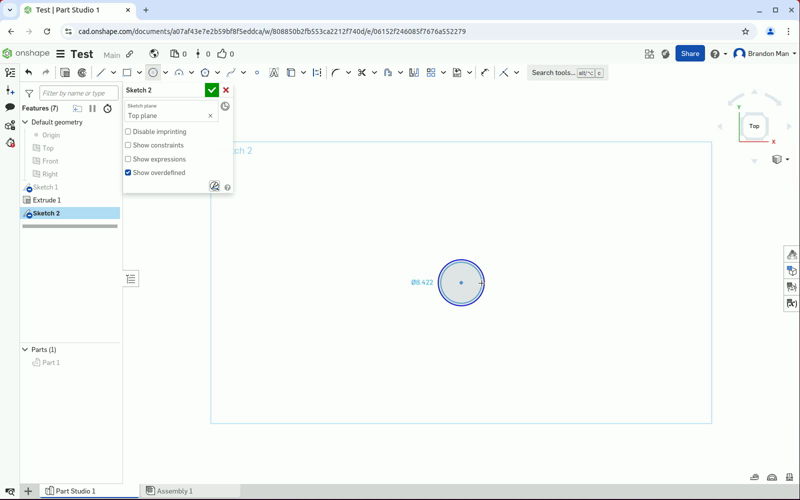
scroll(6)
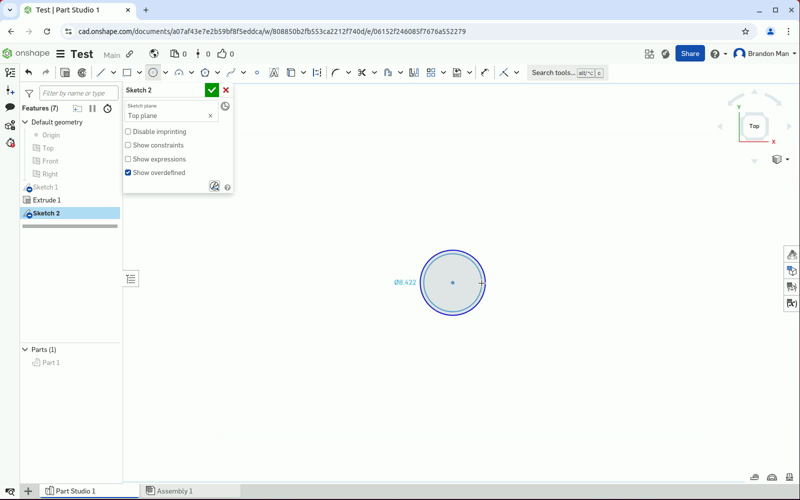
scroll(6)
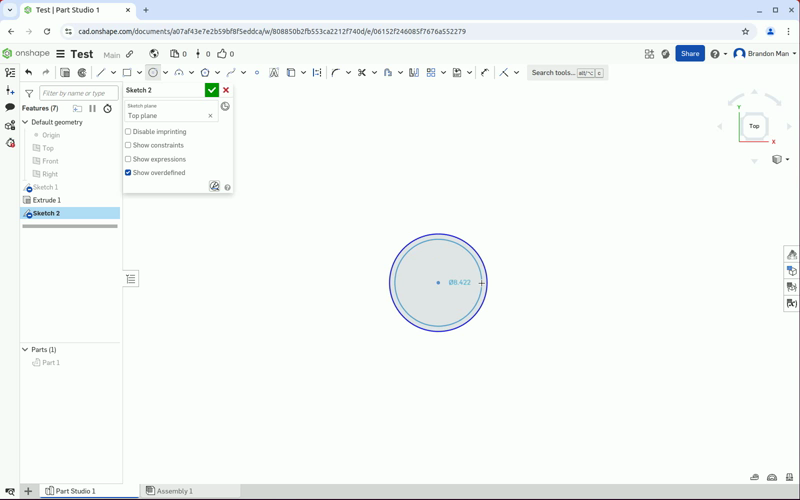
scroll(6)
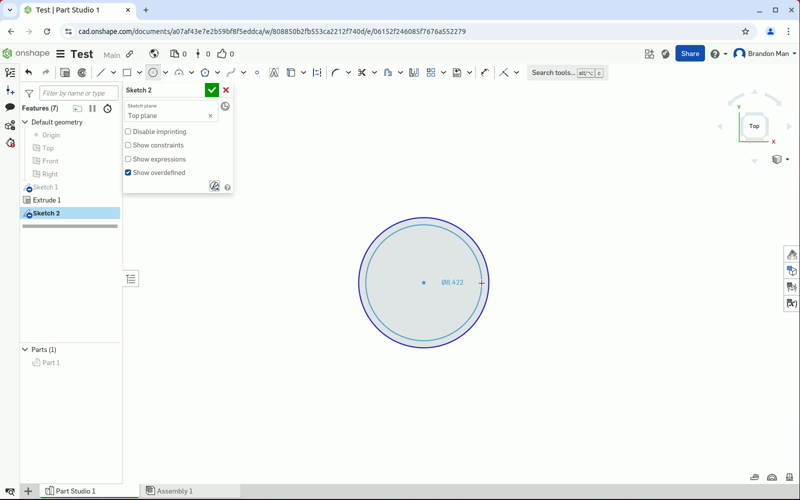
scroll(6)
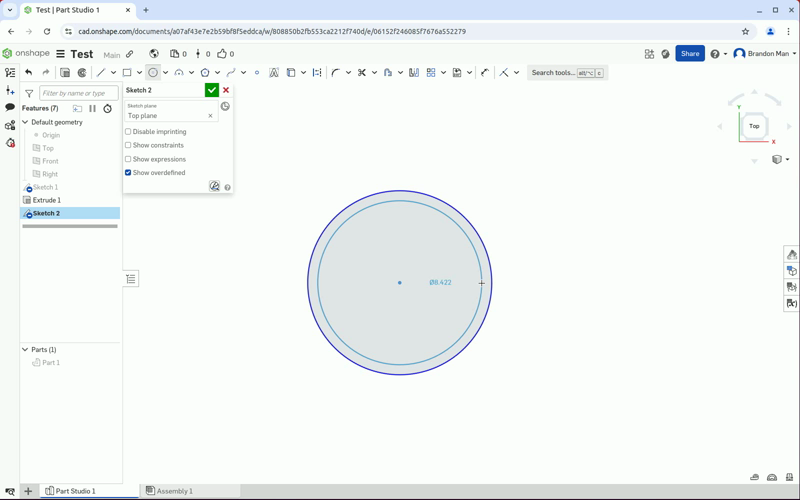
scroll(6)
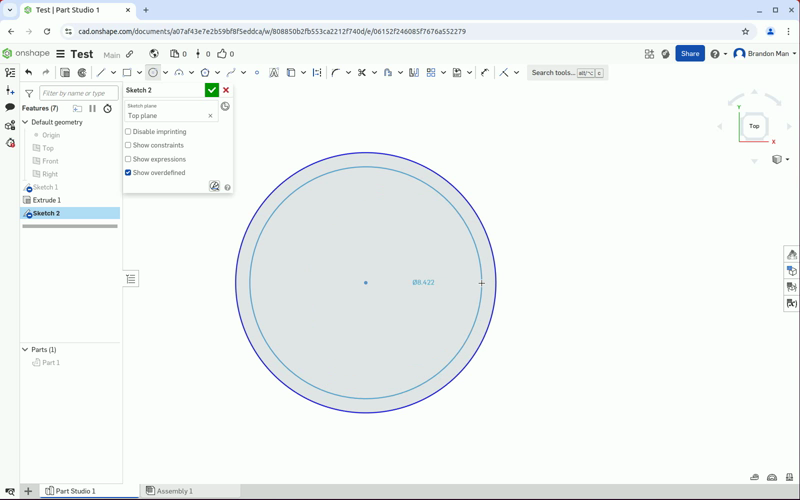
scroll(6)
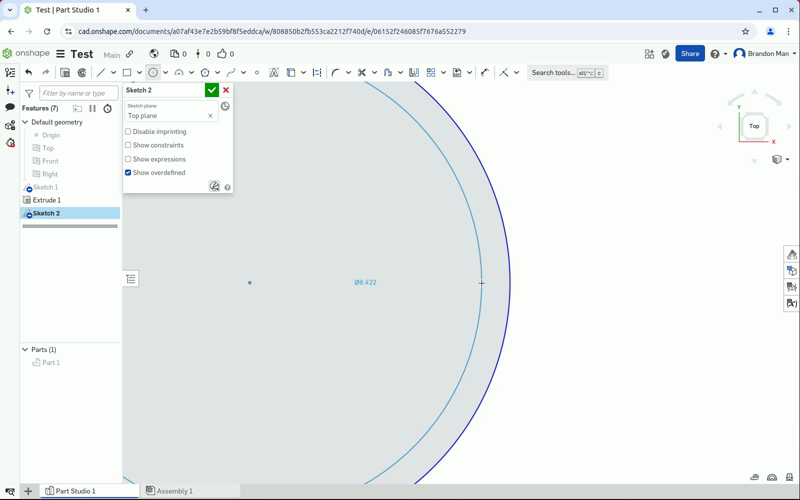
click(481, 282)
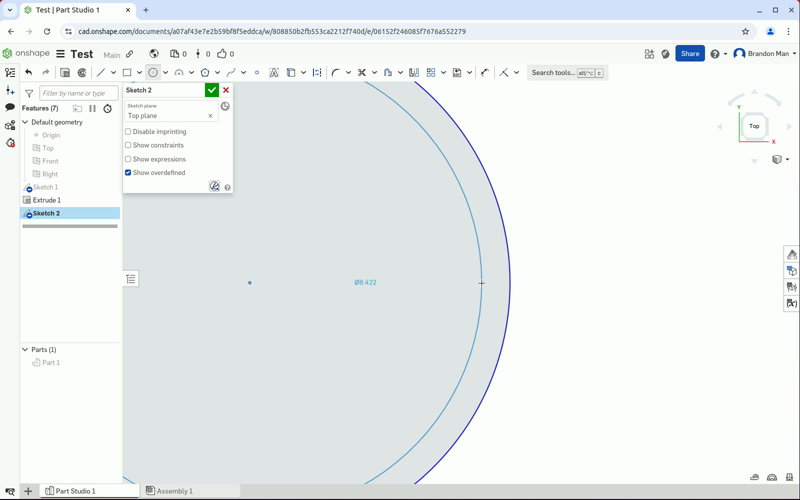
scroll(-6)
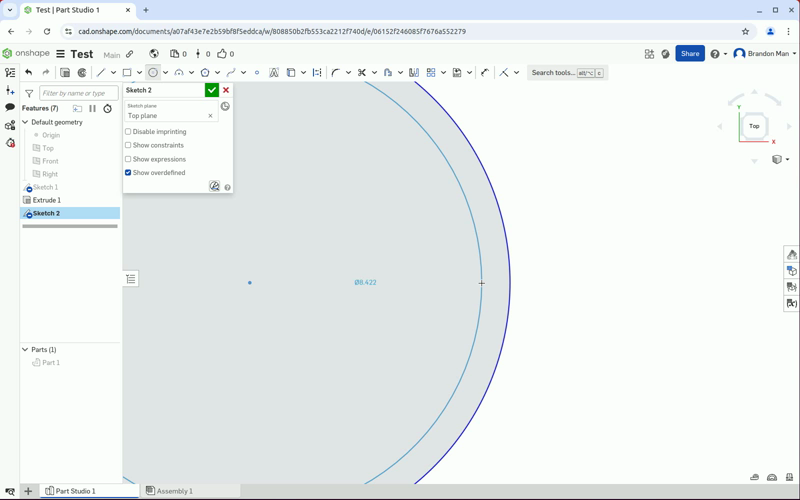
scroll(-6)
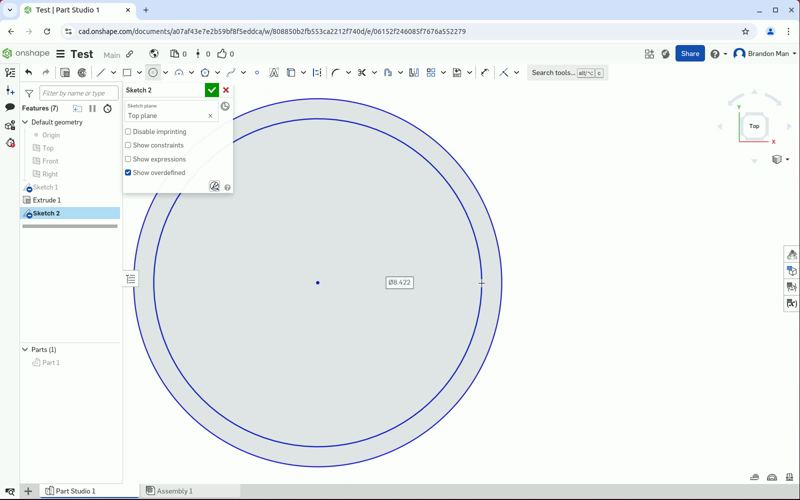
scroll(-6)
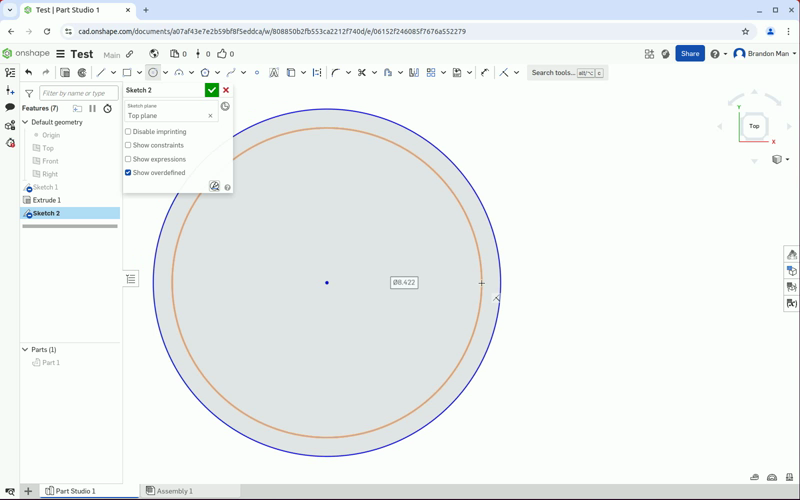
scroll(-6)
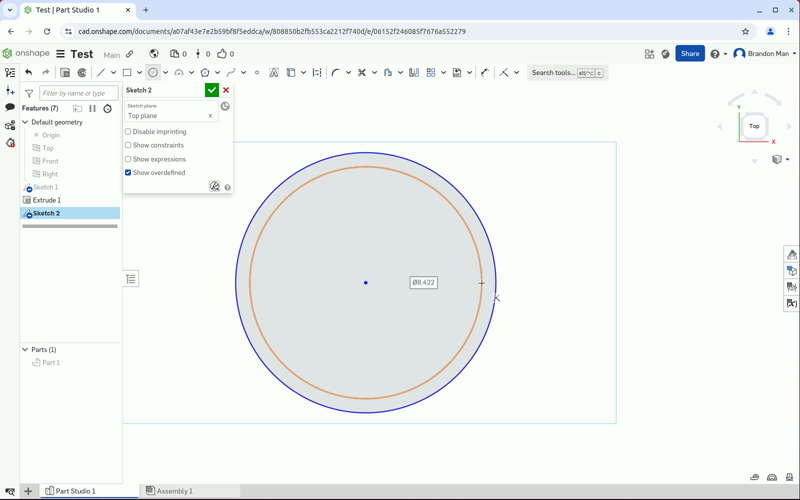
scroll(-6)
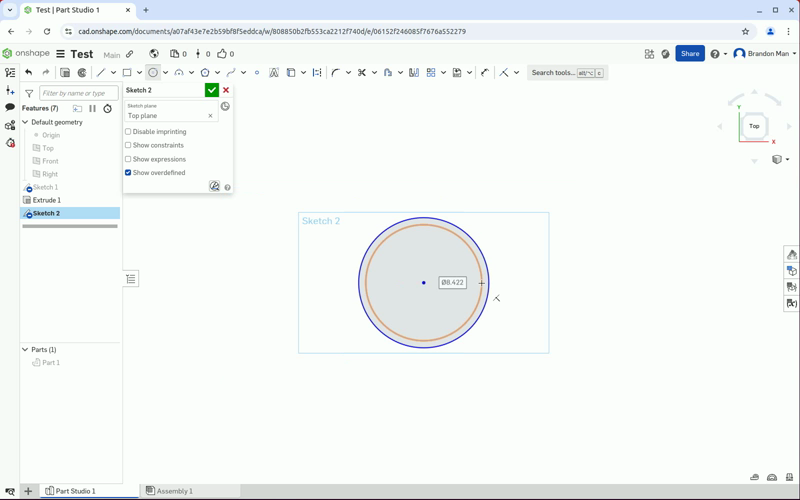
scroll(-6)
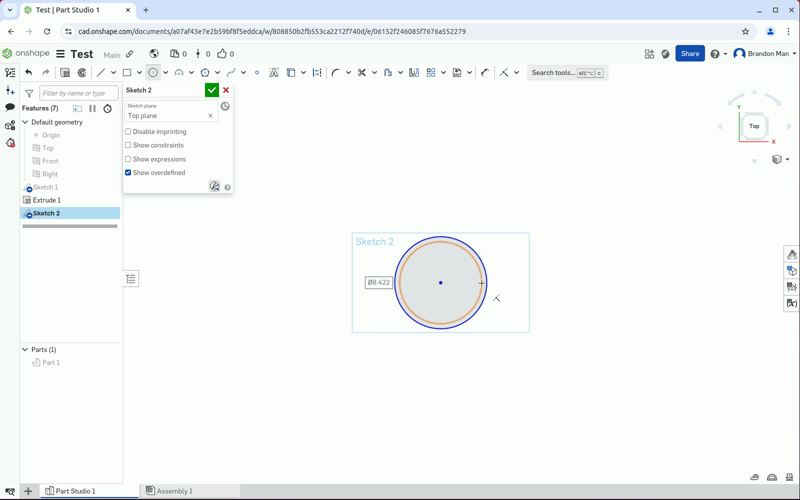
scroll(-6)
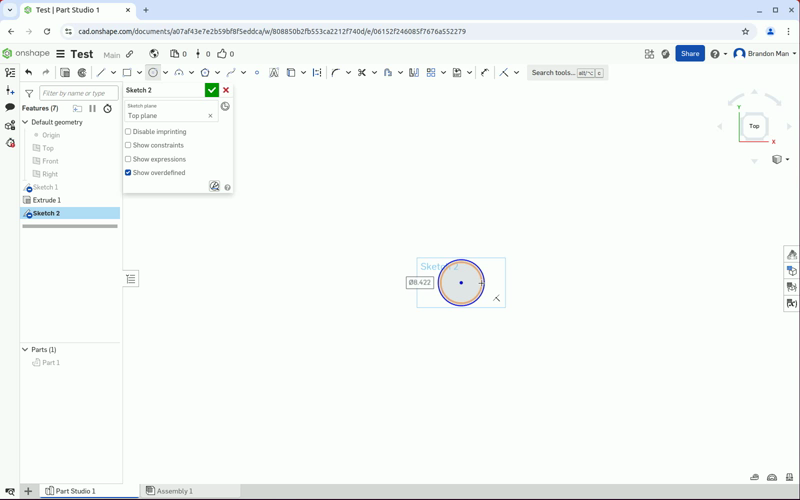
key(esc)
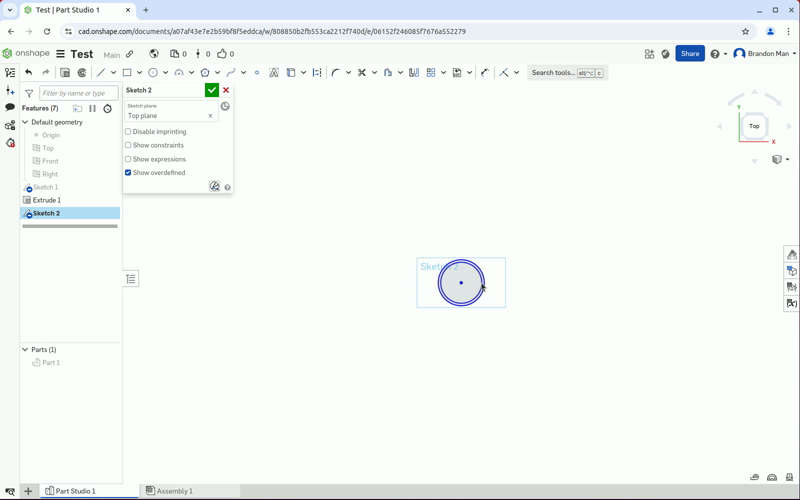
mouse_move(483, 284)
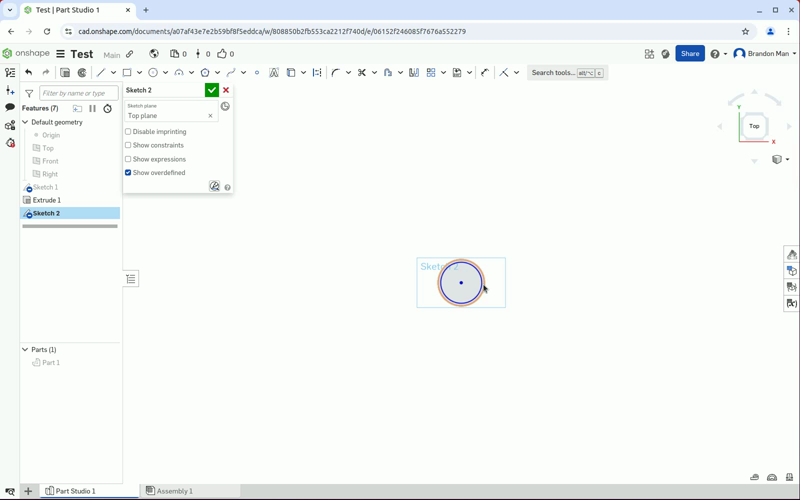
scroll(6)
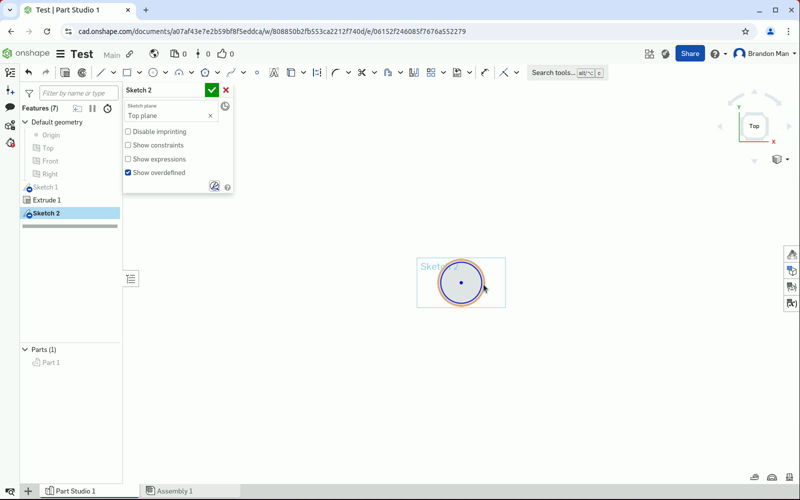
scroll(6)
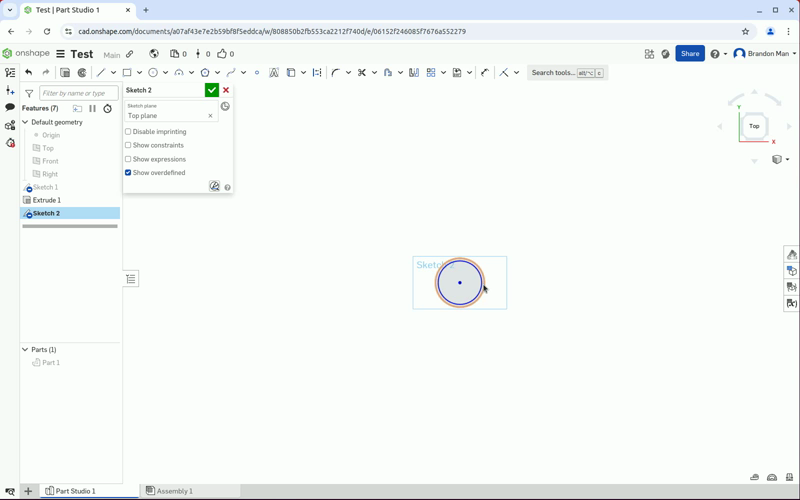
scroll(6)
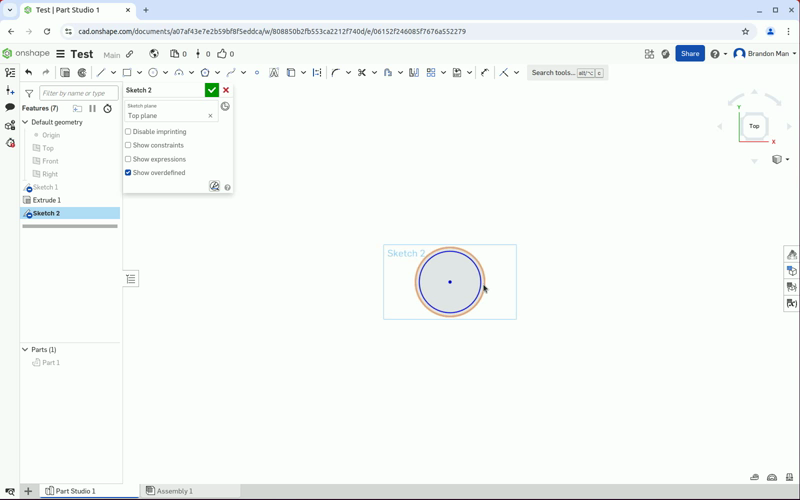
scroll(6)
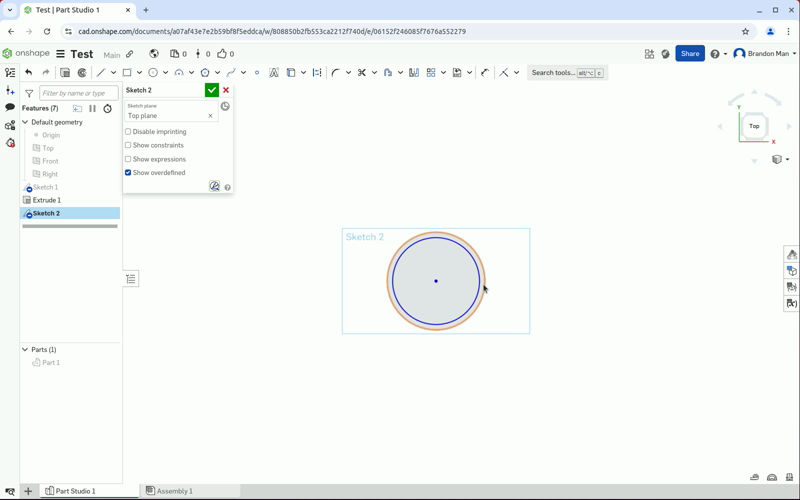
scroll(6)
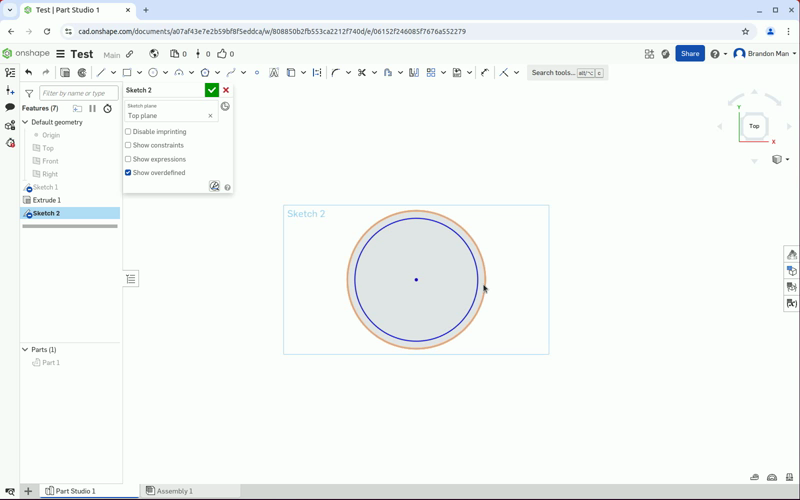
scroll(6)
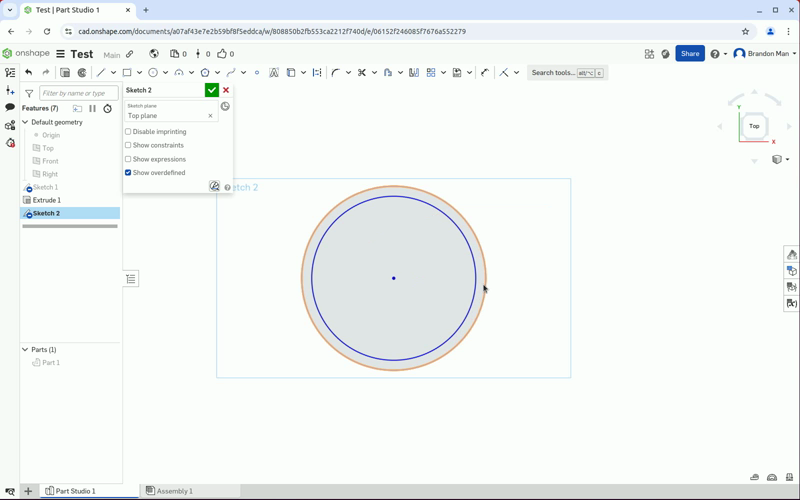
scroll(6)
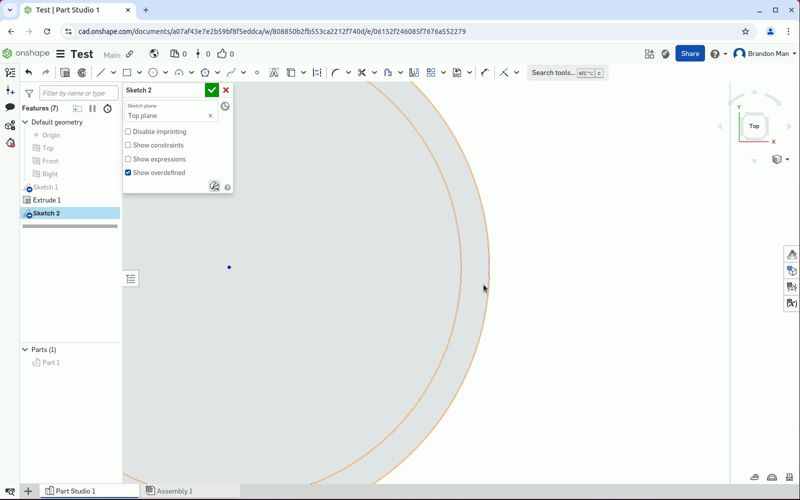
click(483, 284)
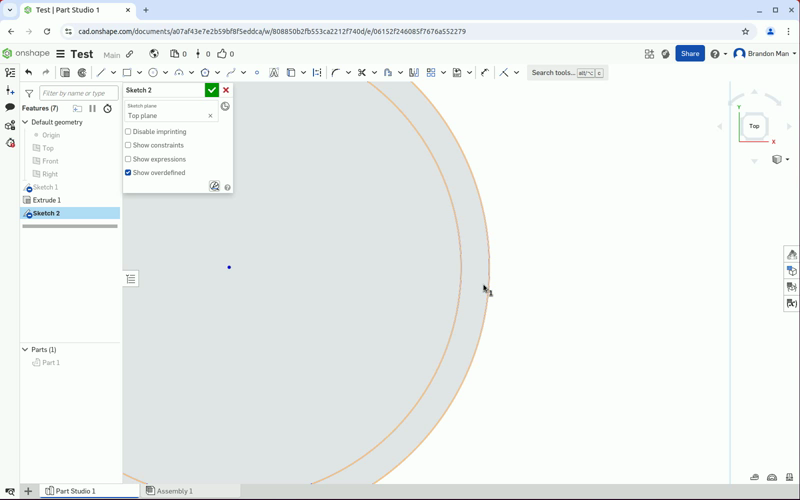
scroll(-6)
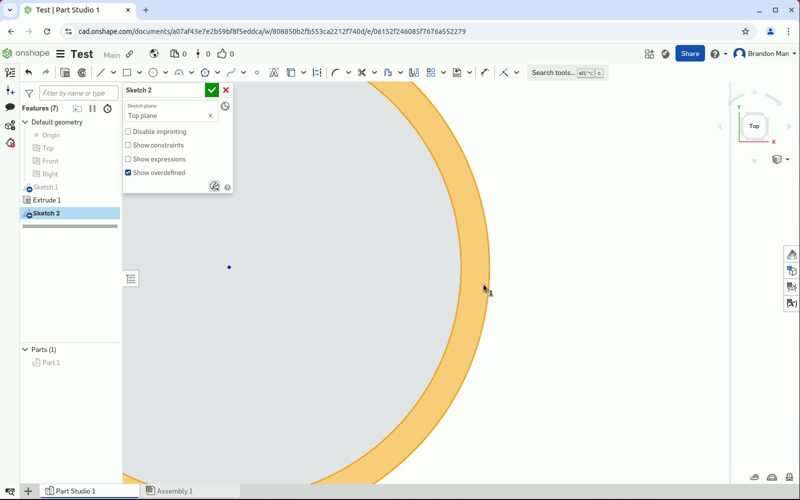
scroll(-6)
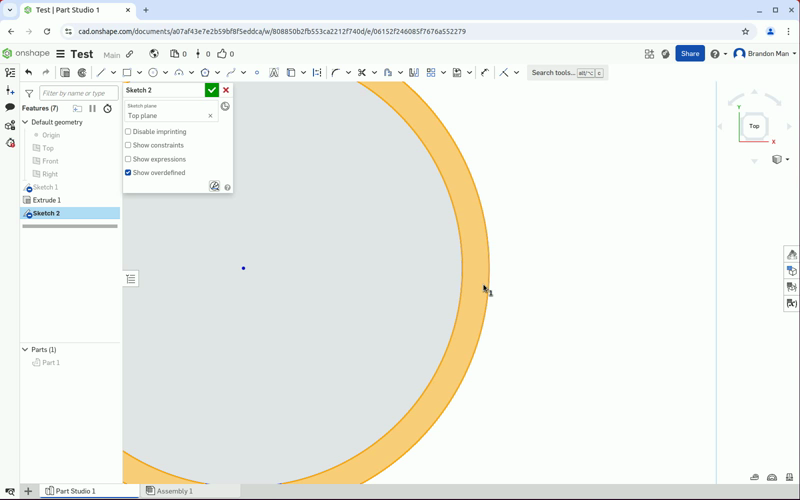
scroll(-6)
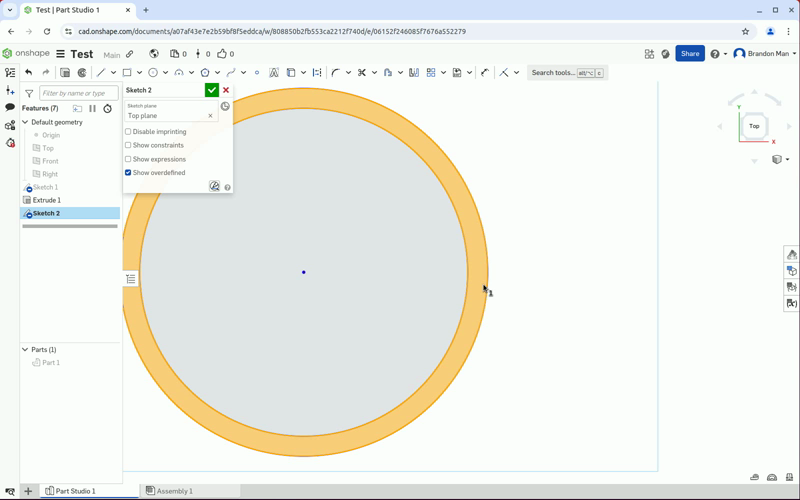
scroll(-6)
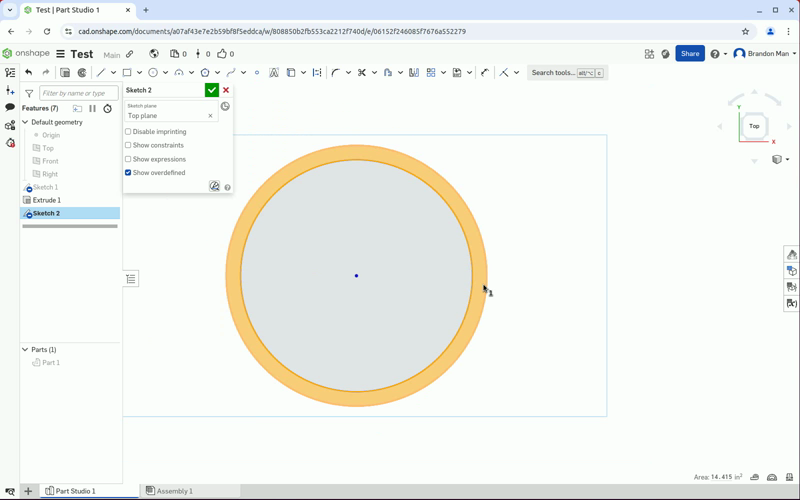
scroll(-6)
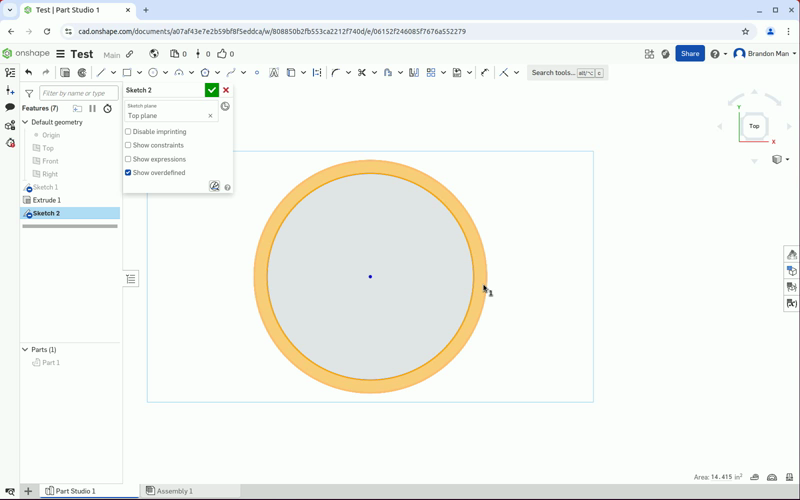
scroll(-6)
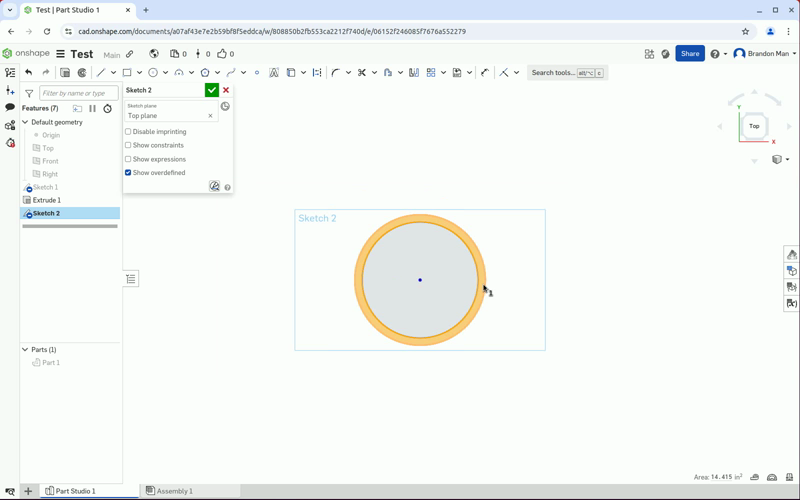
scroll(-6)
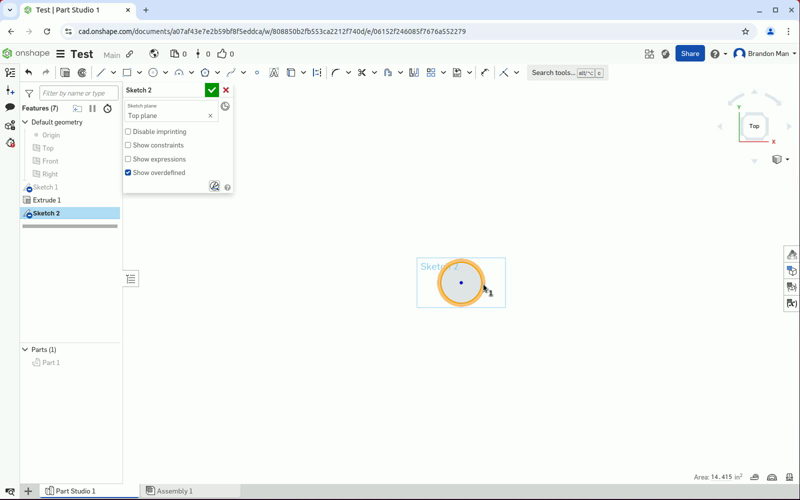
mouse_move(73, 352)
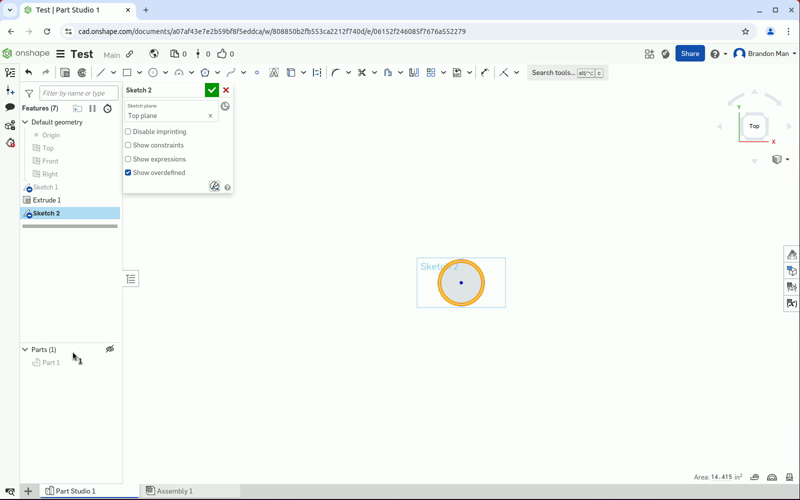
key(shift+y)
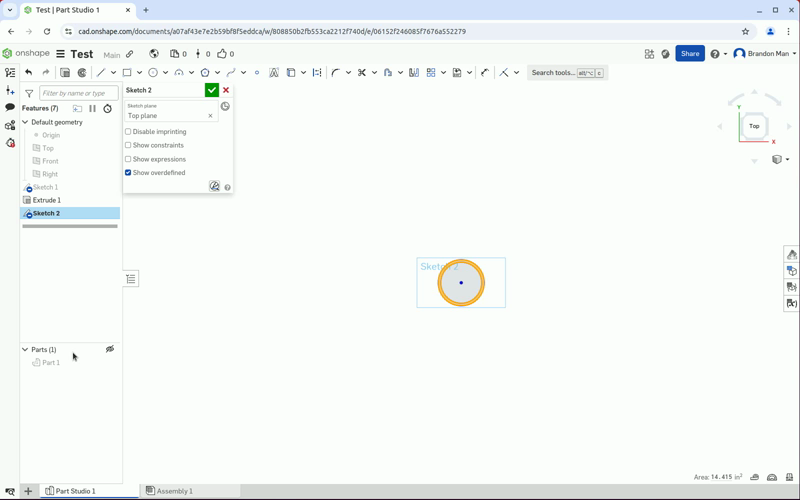
key(shift+e)
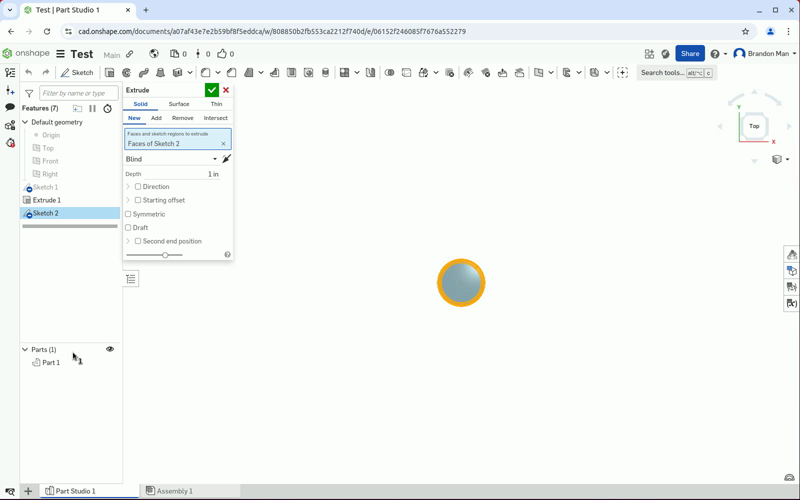
mouse_move(143, 106)
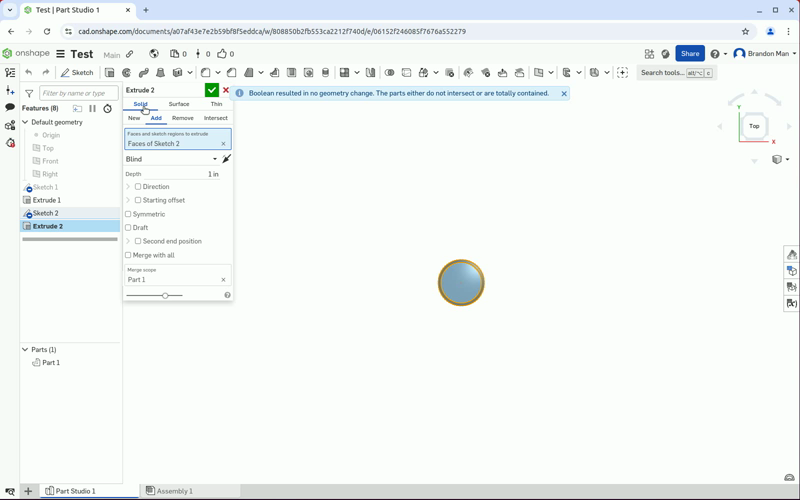
click(143, 106)
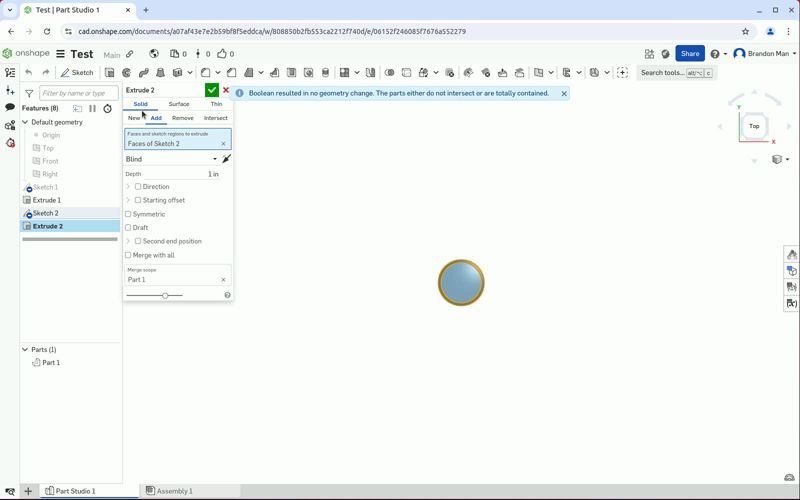
mouse_move(137, 120)
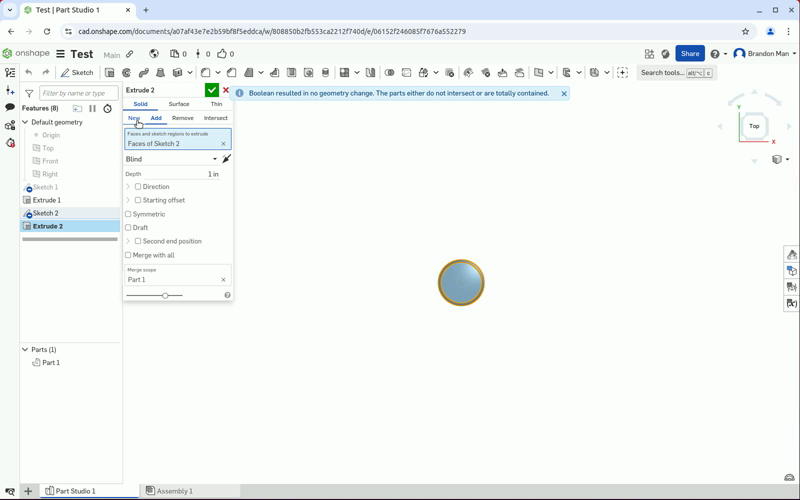
click(137, 120)
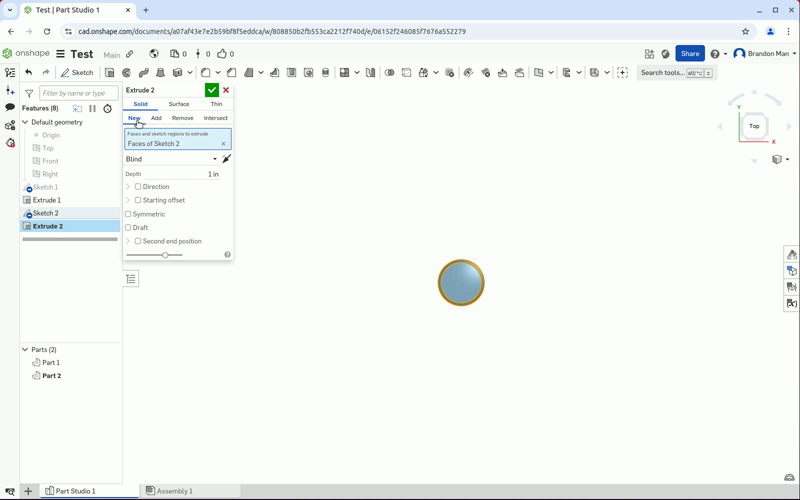
key(tab, 4)
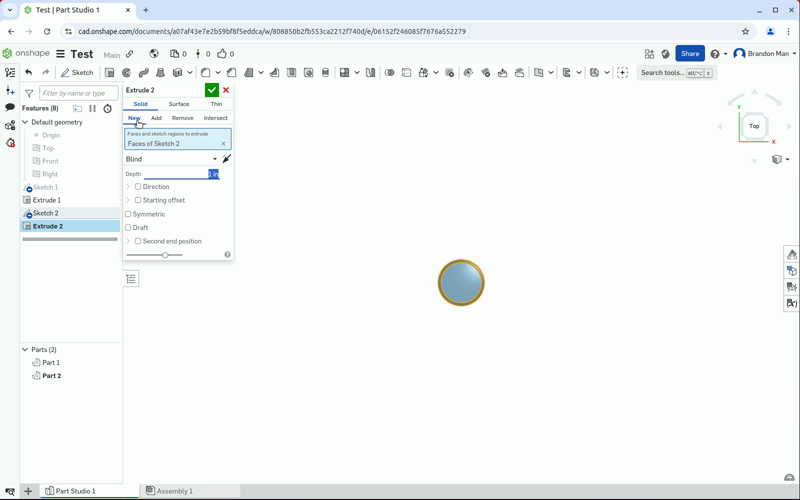
text(23.108)
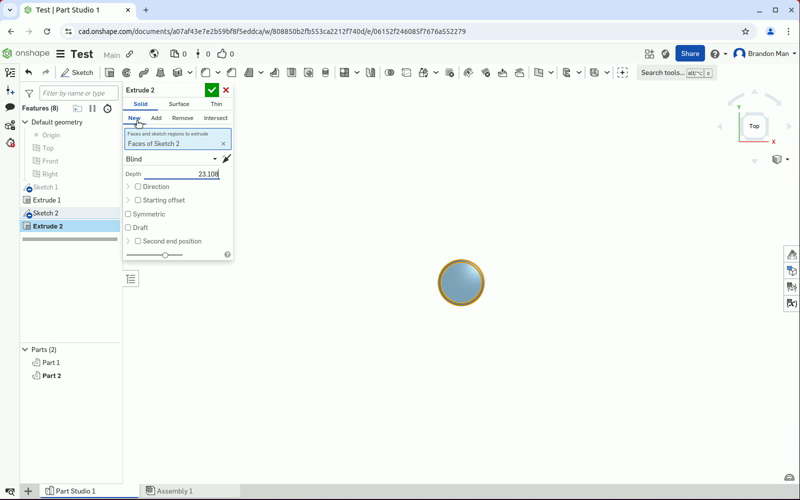
key(enter)
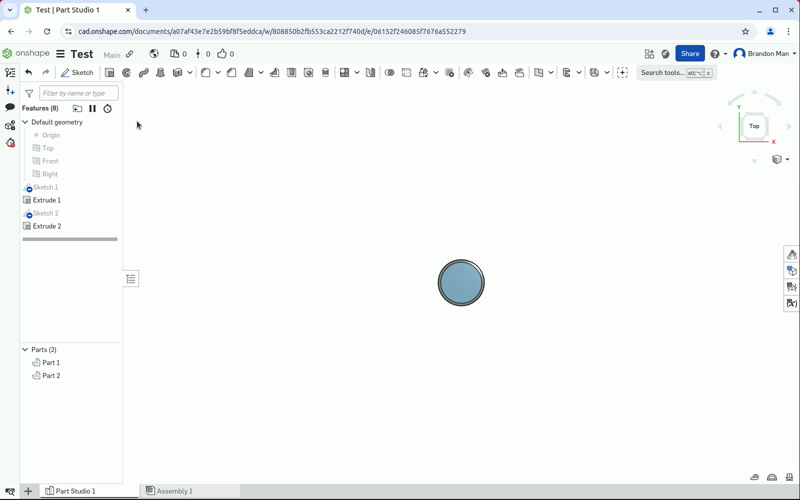
key(shift+h)
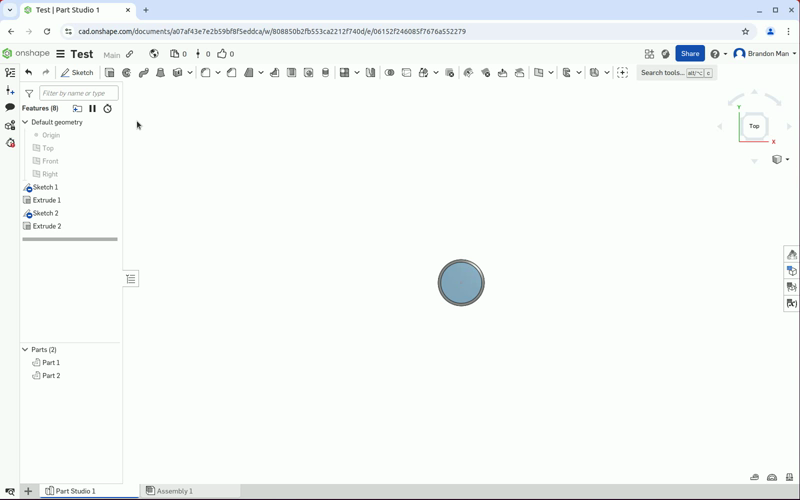
key(shift+h)
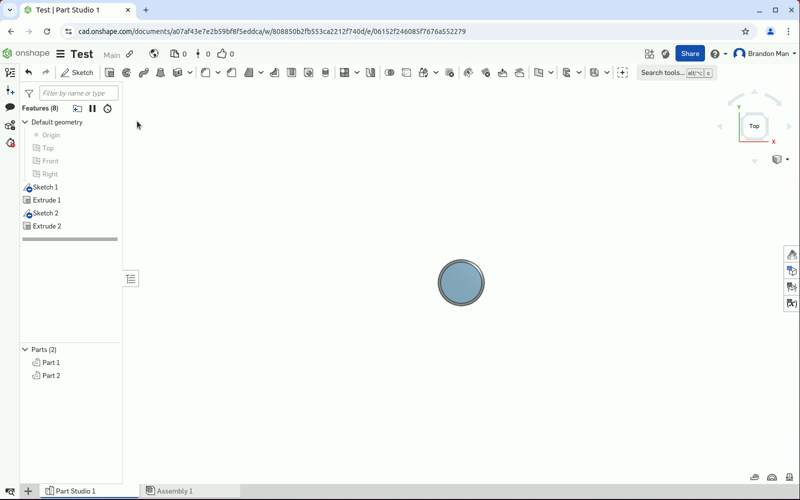
key(shift+7)
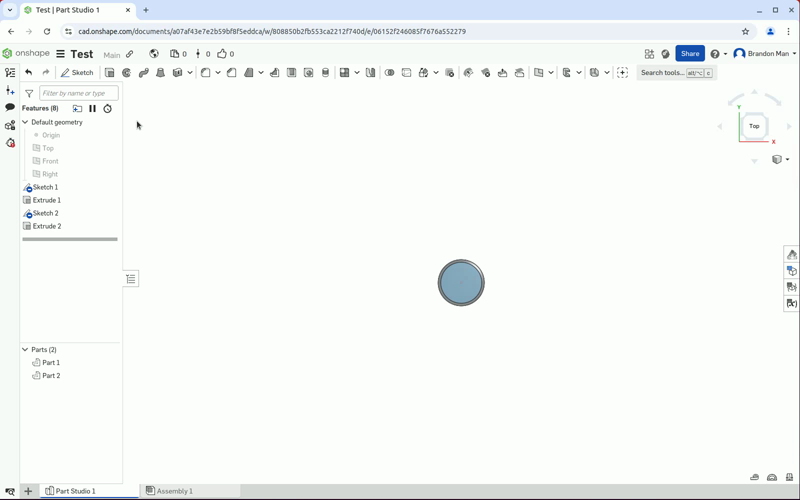
key(up, 3)
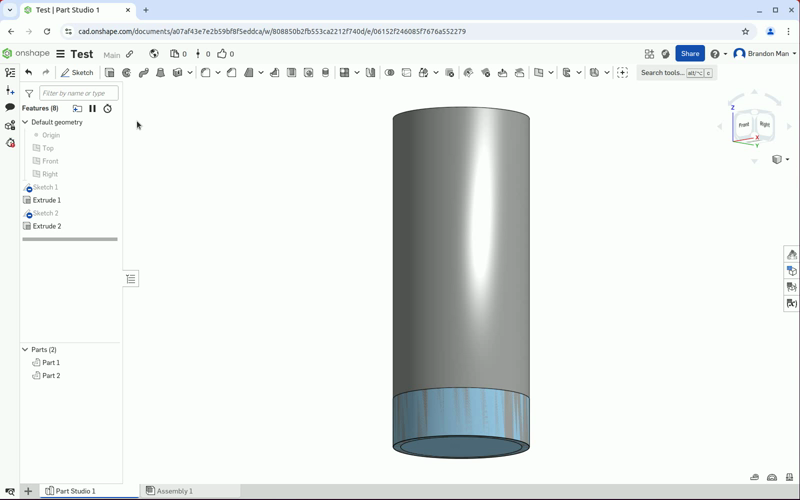
key(left, 3)
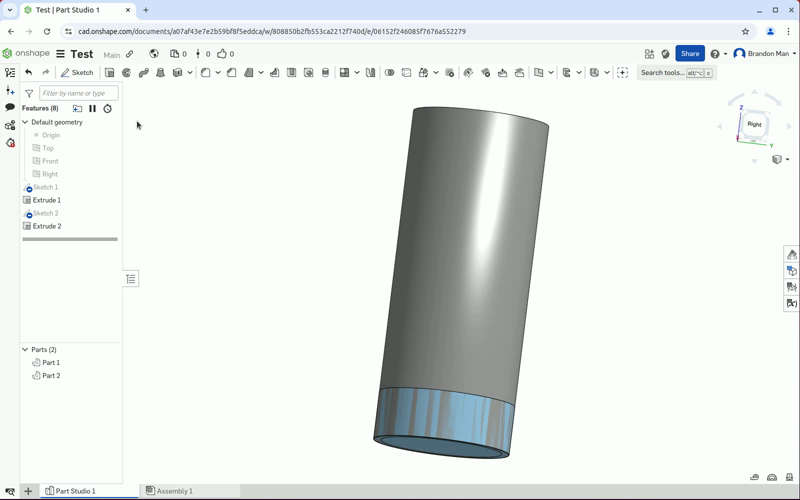
key(right, 3)
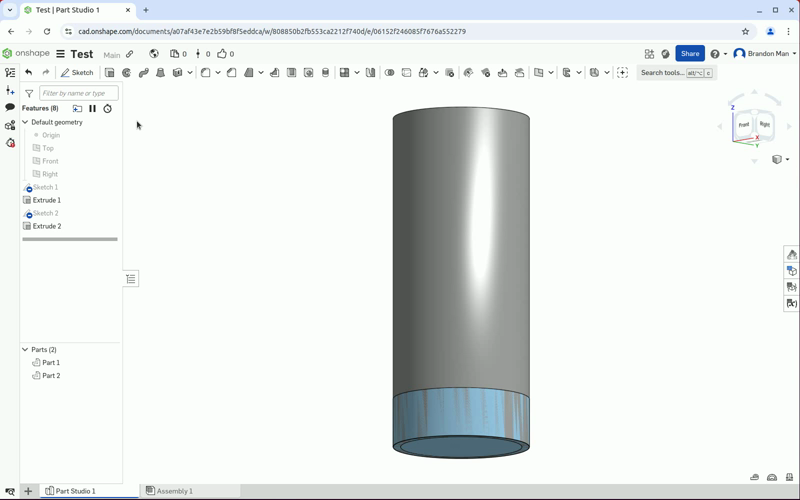
key(down, 3)
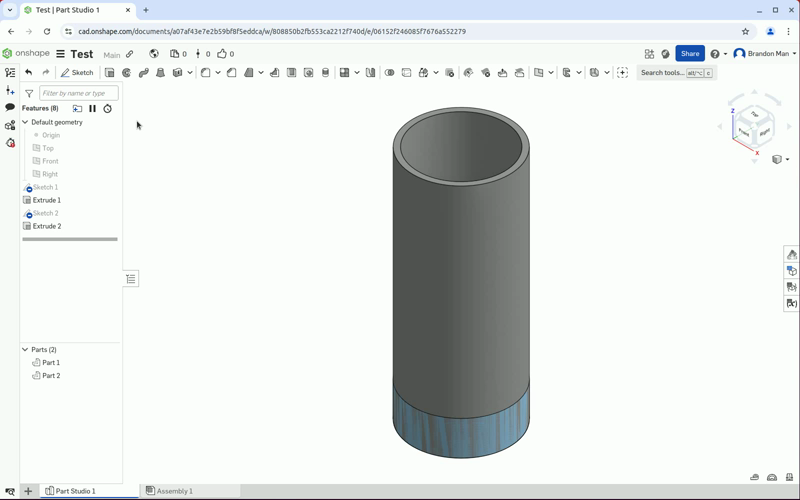
mouse_move(73, 189)
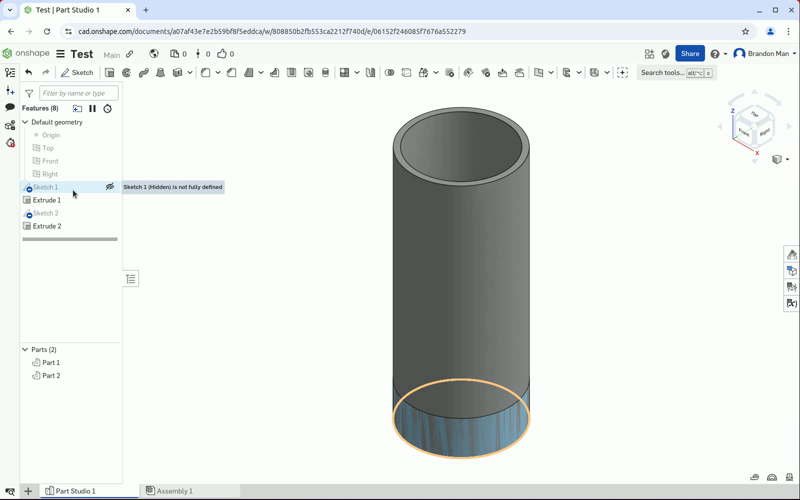
click(73, 189)